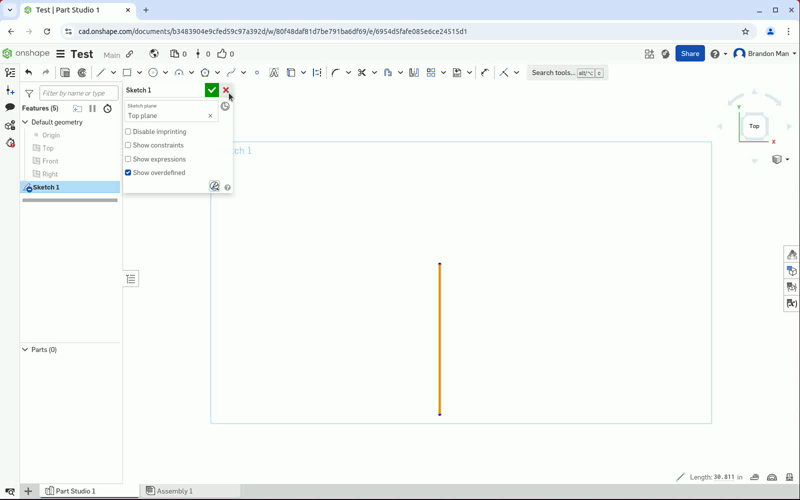
key(shift+h)
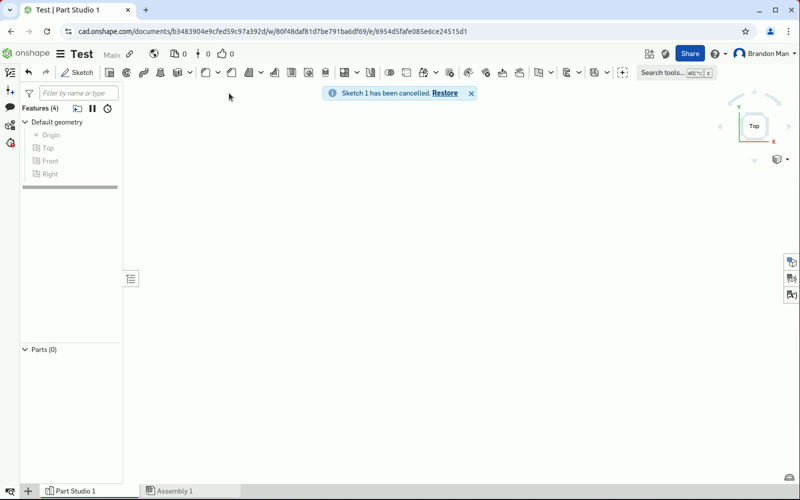
mouse_move(73, 352)
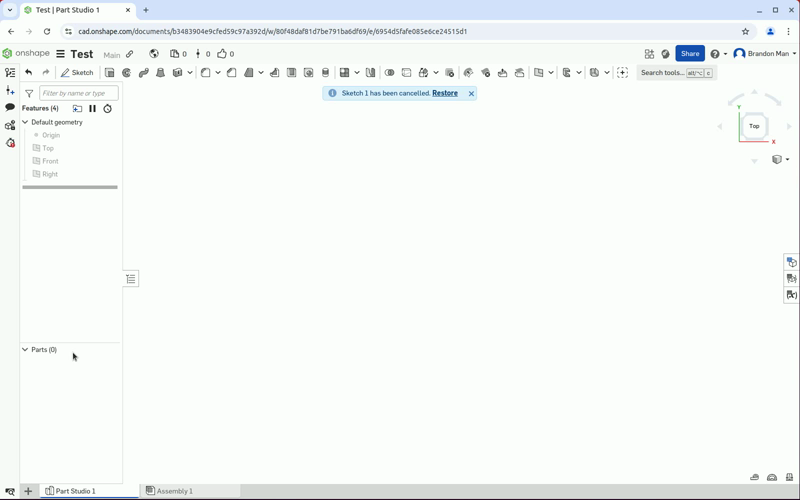
key(y)
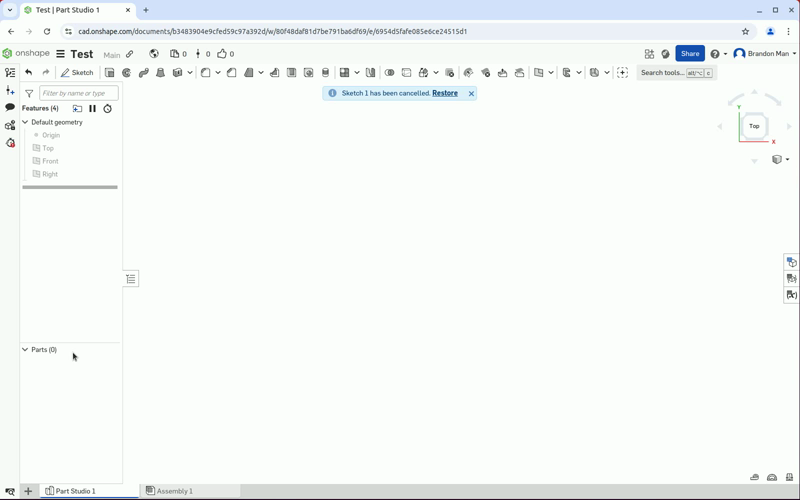
key(shift+p)
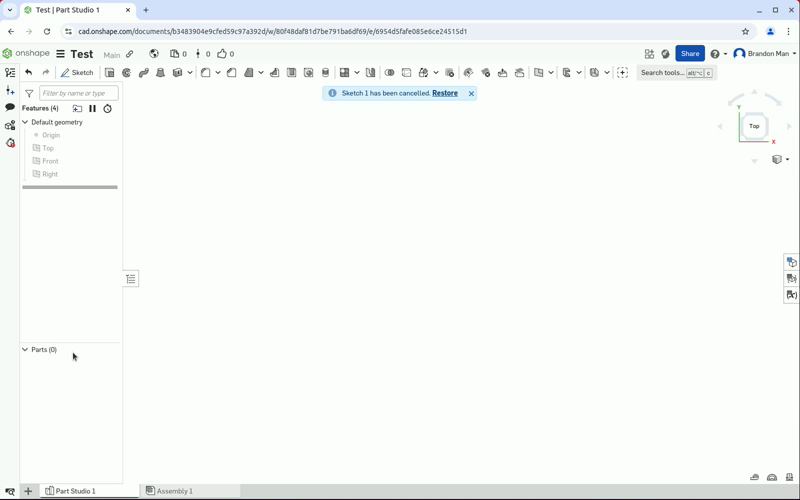
key(space)
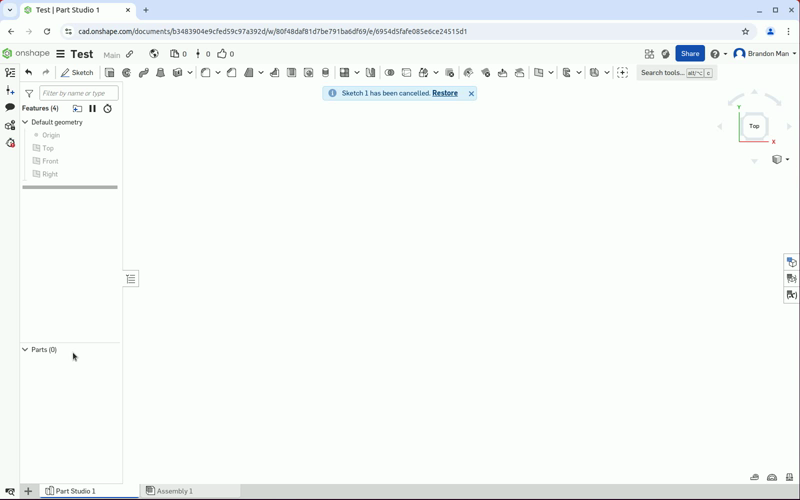
key_down(shift)
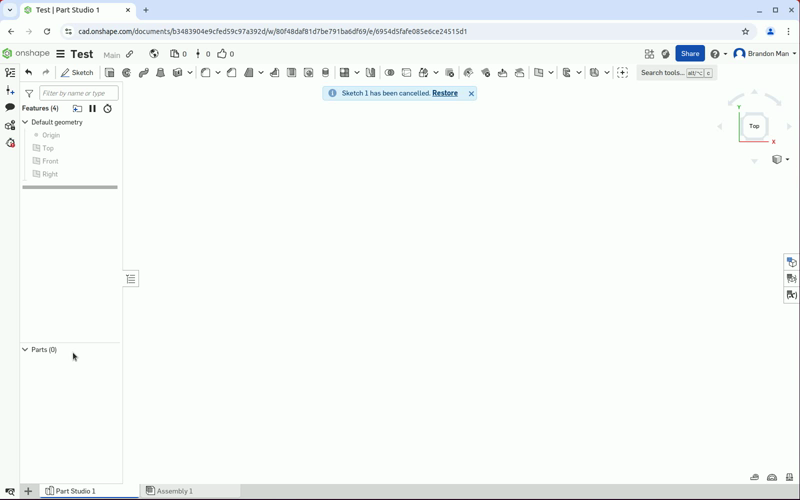
key(up)
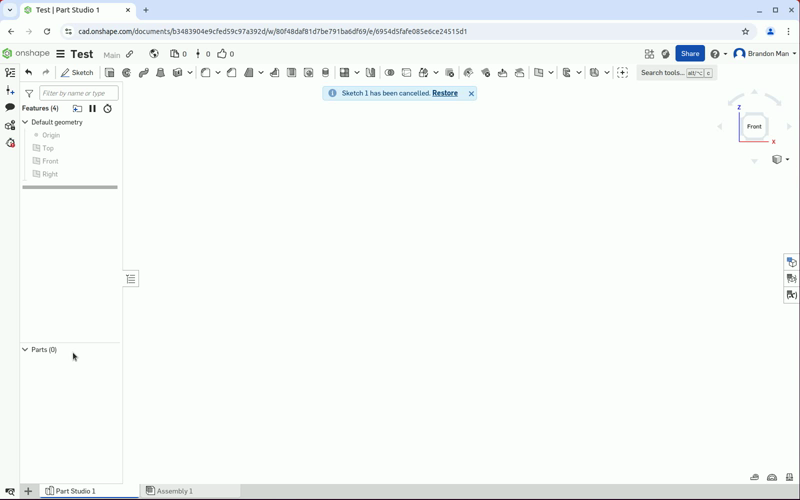
key_up(shift)
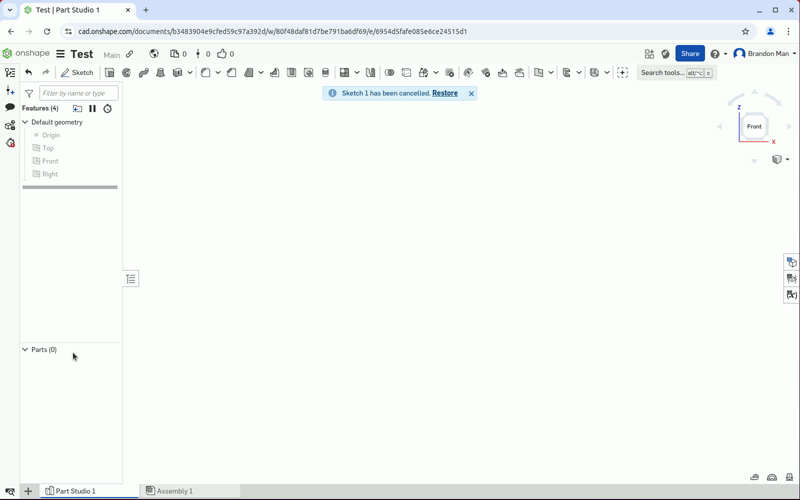
mouse_move(73, 352)
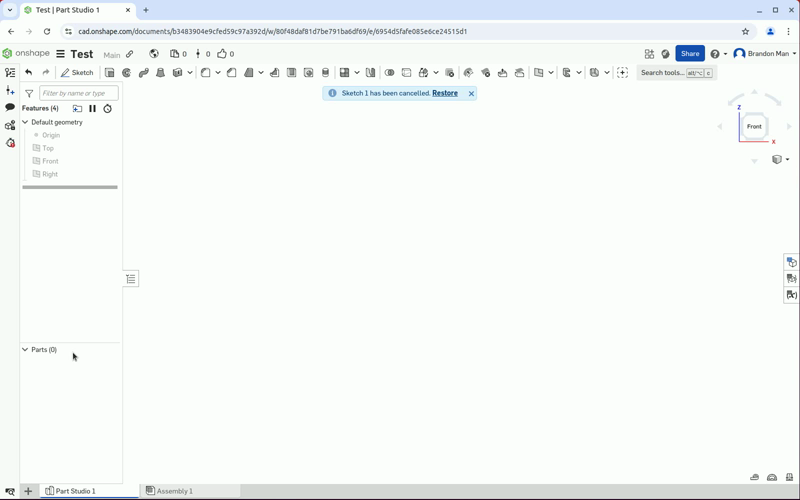
key(shift+y)
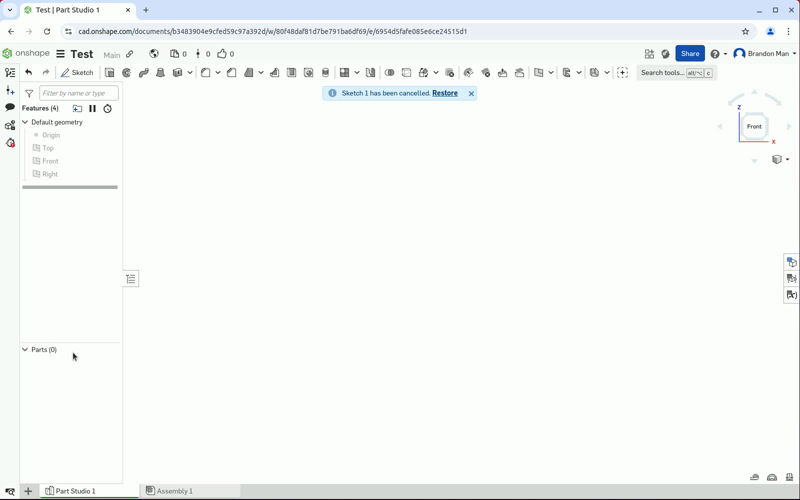
key(shift+s)
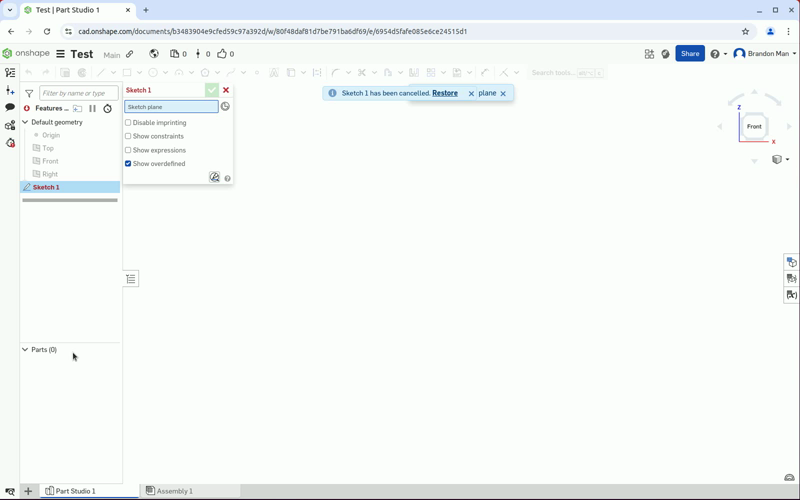
mouse_move(73, 163)
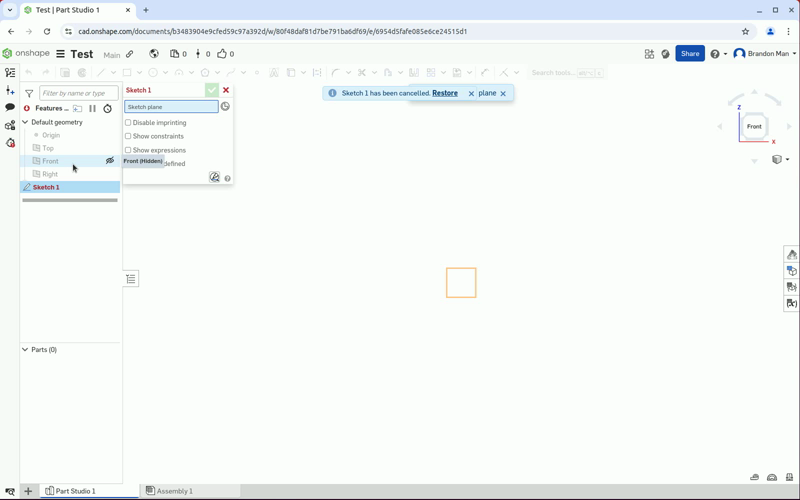
click(73, 163)
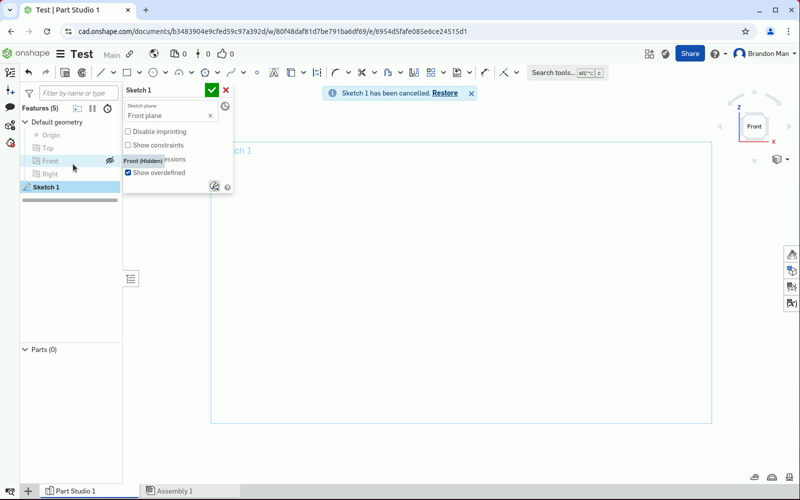
mouse_move(73, 352)
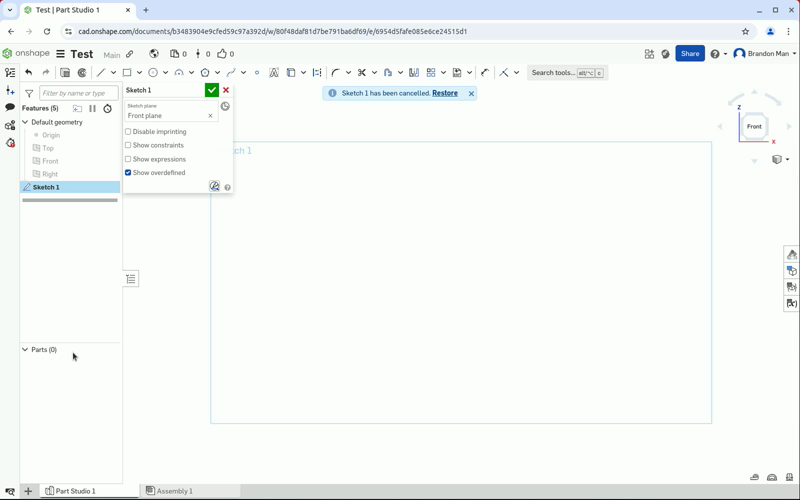
key(y)
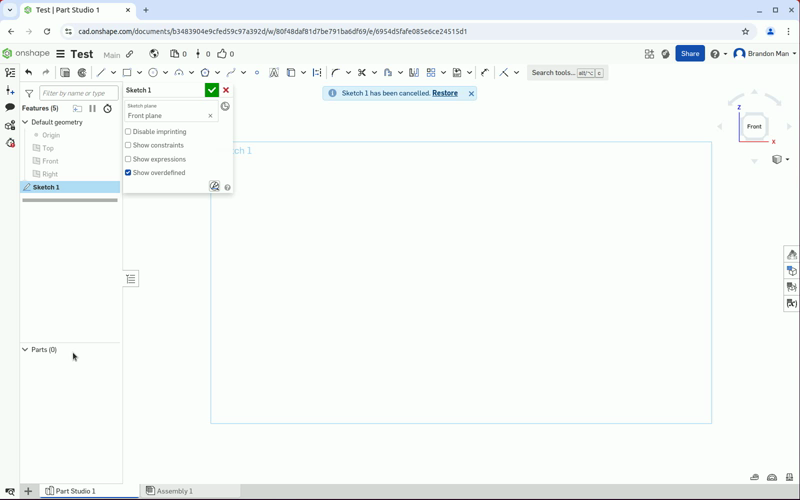
key(l)
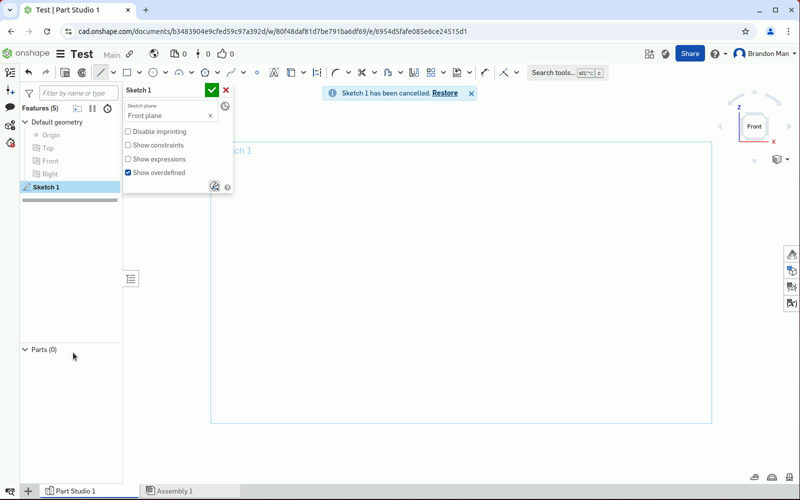
key_down(shift)
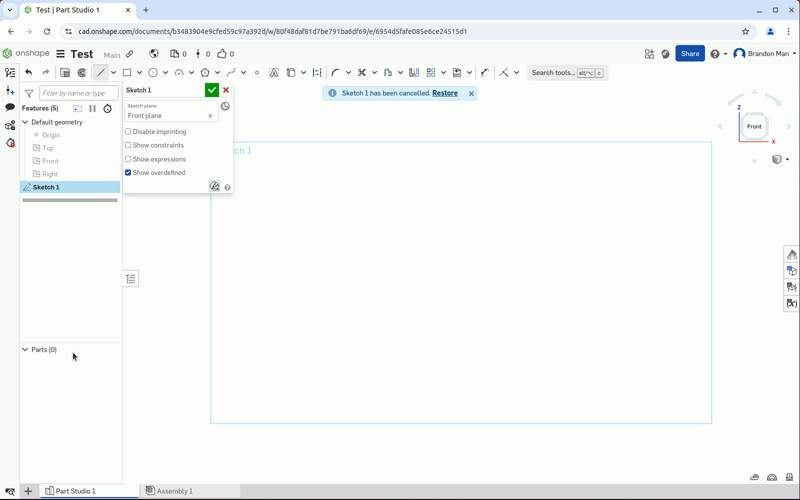
mouse_move(434, 378)
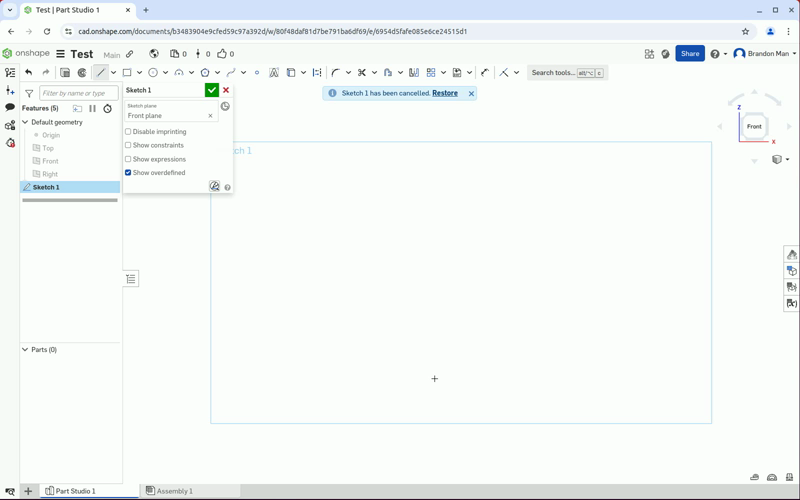
click(434, 378)
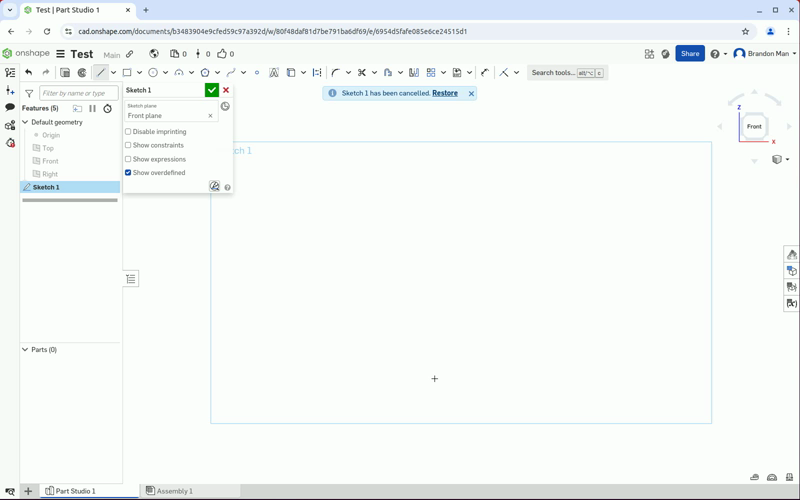
key_up(shift)
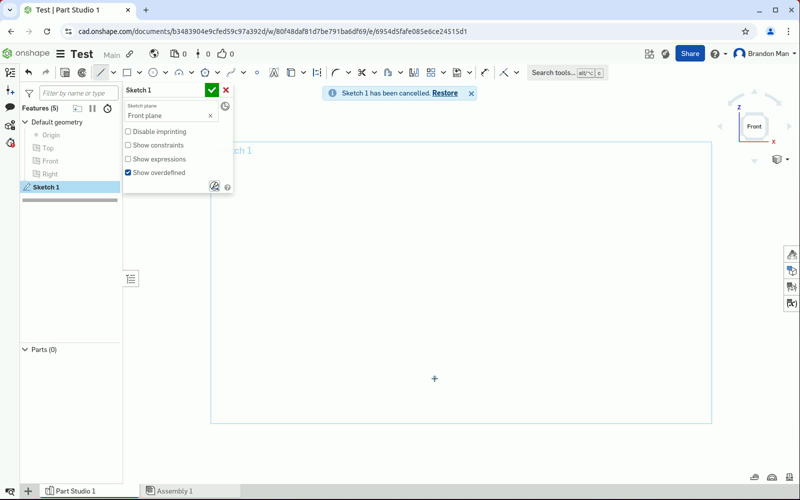
key_down(shift)
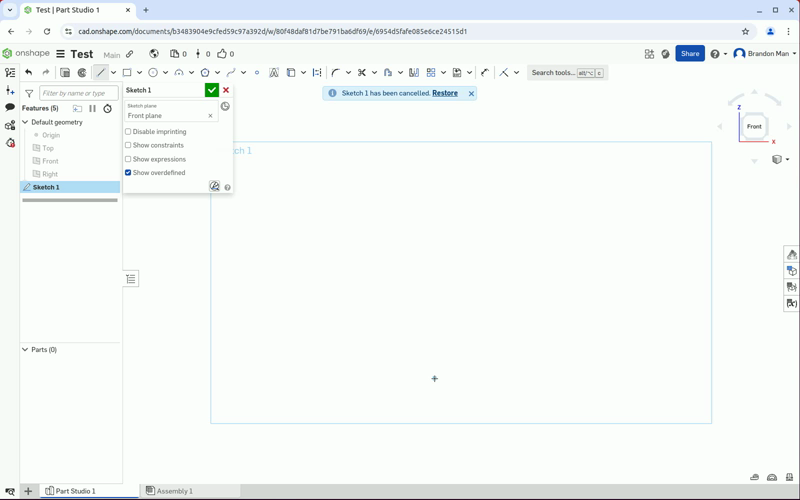
mouse_move(529, 378)
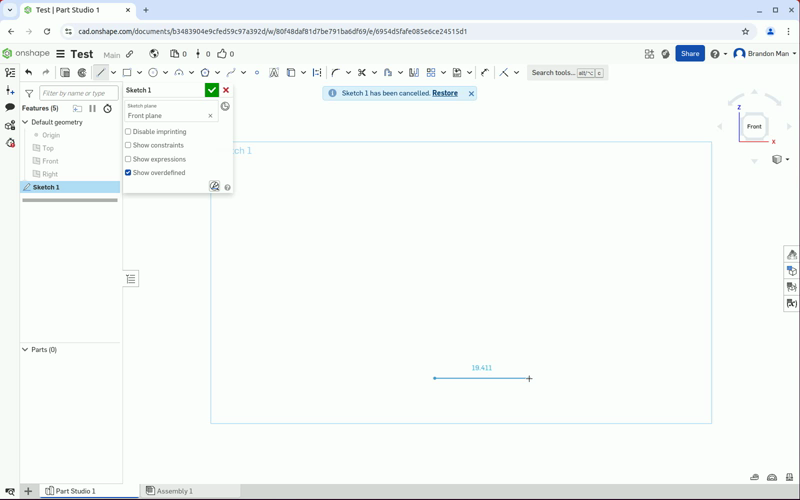
click(529, 378)
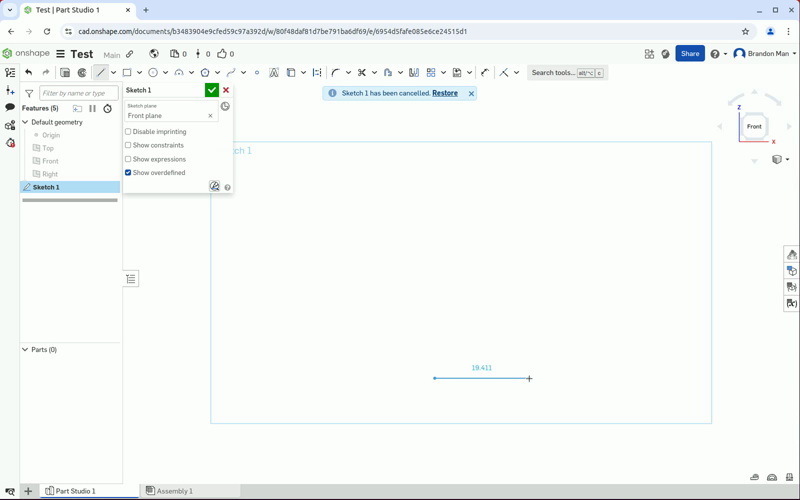
key_up(shift)
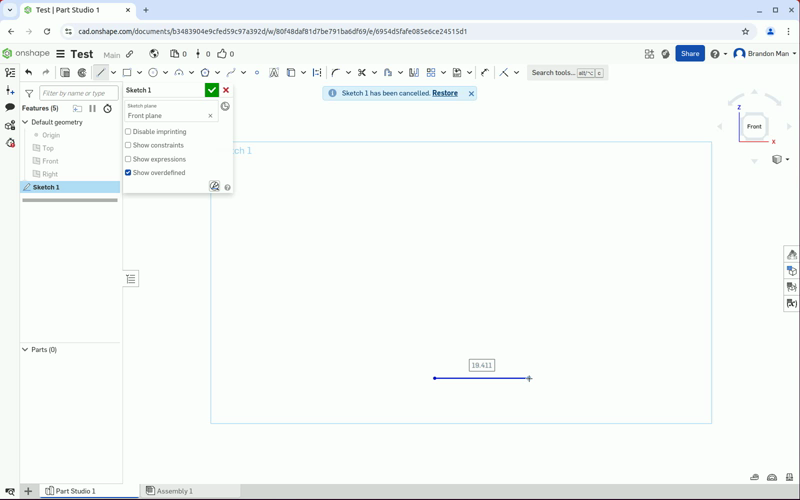
key_down(shift)
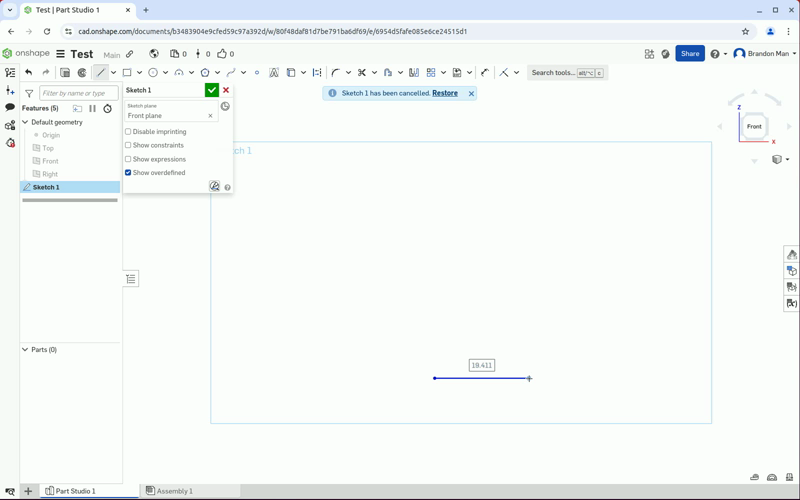
mouse_move(529, 258)
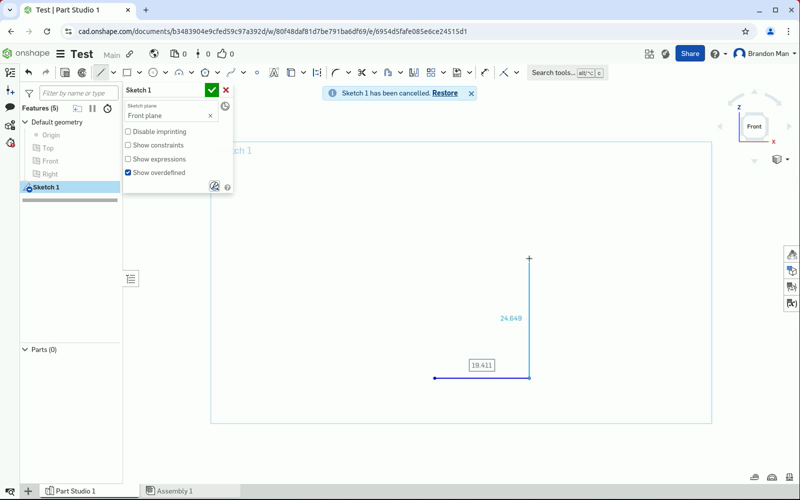
click(529, 258)
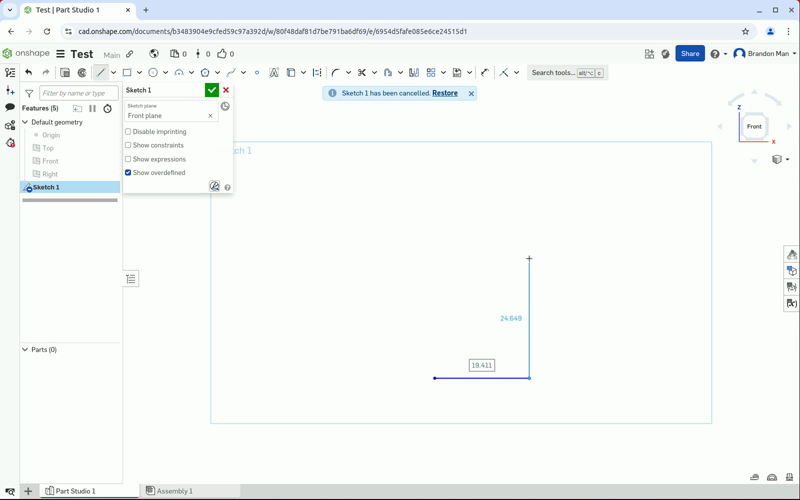
key_up(shift)
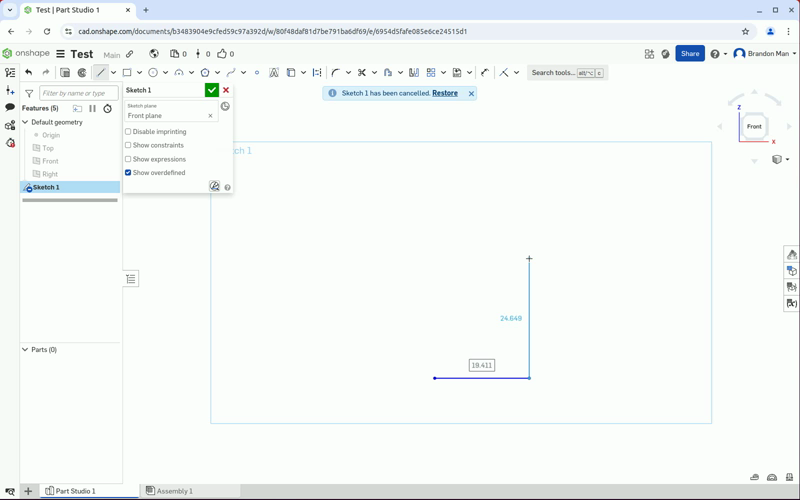
key_down(shift)
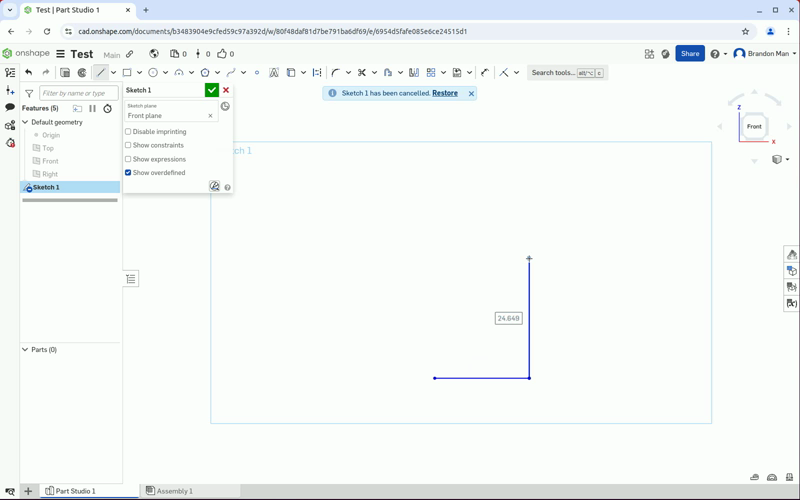
mouse_move(434, 258)
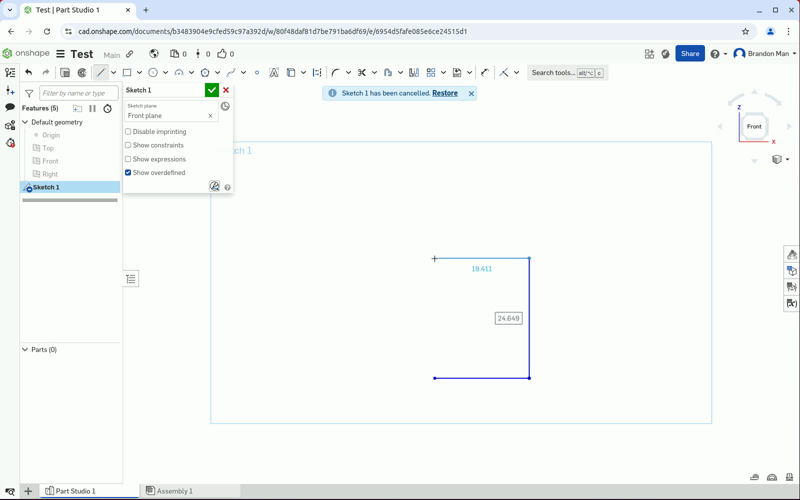
click(434, 258)
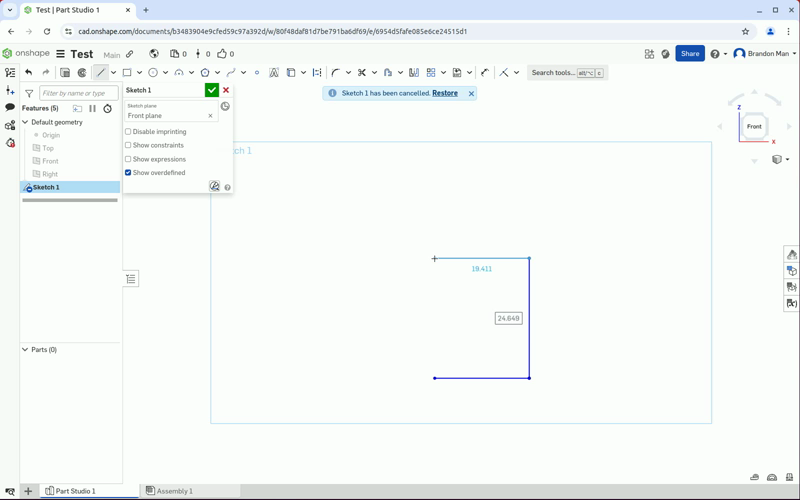
key_up(shift)
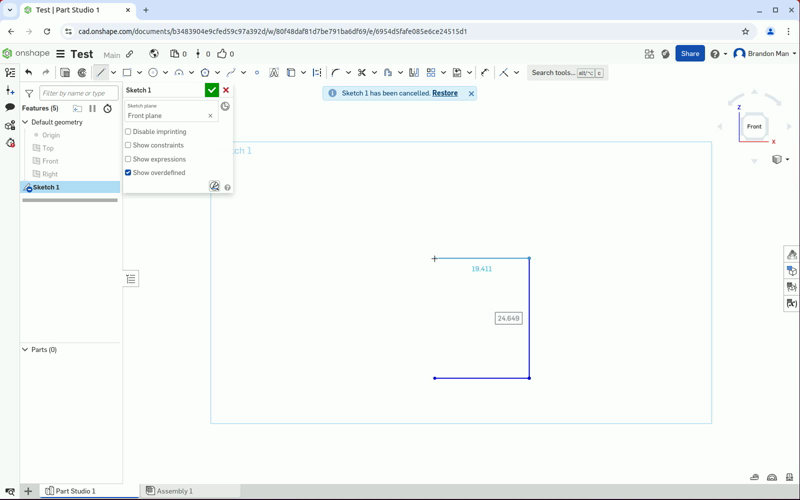
key_down(shift)
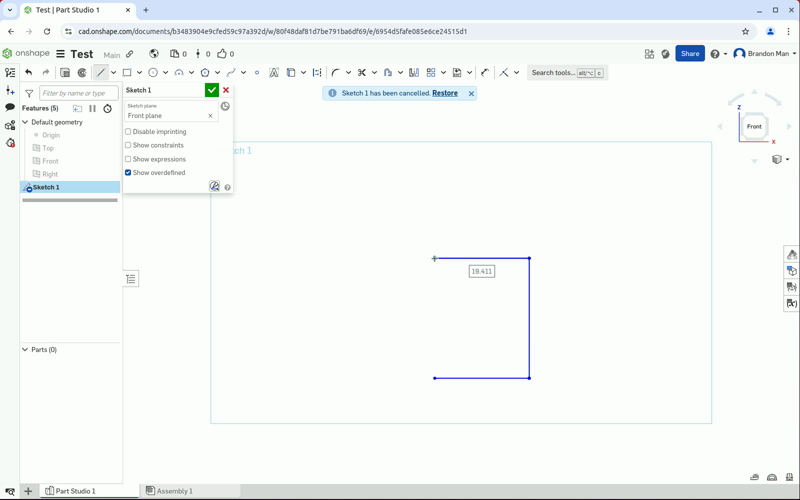
mouse_move(434, 378)
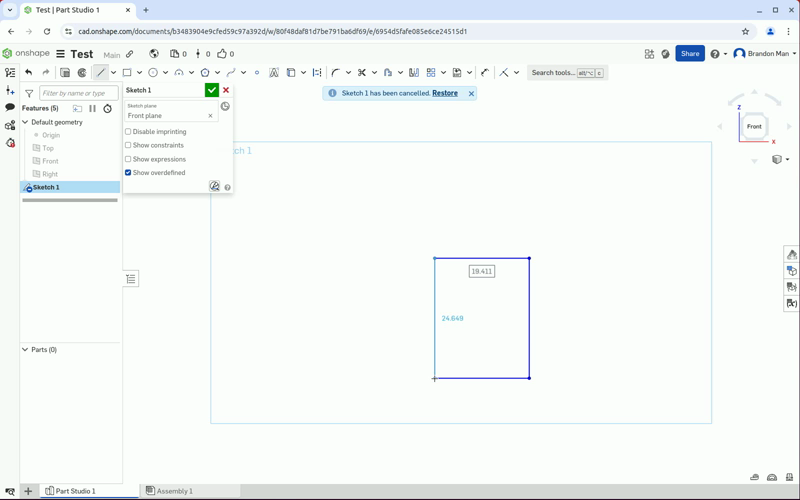
key_up(shift)
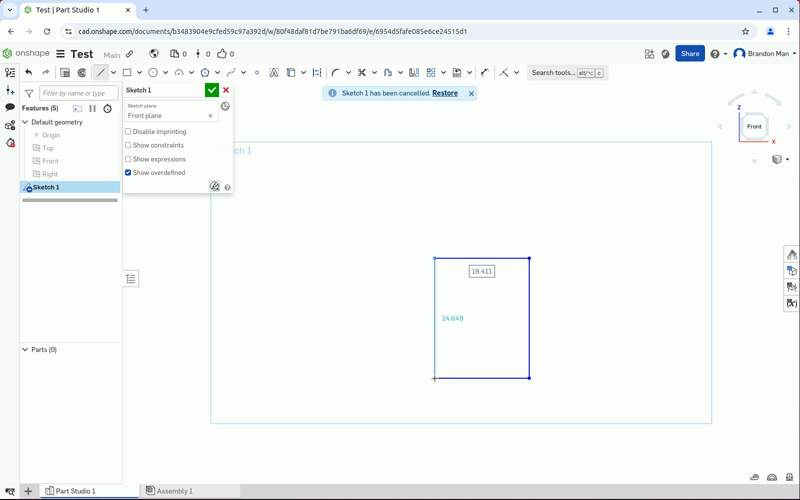
click(434, 378)
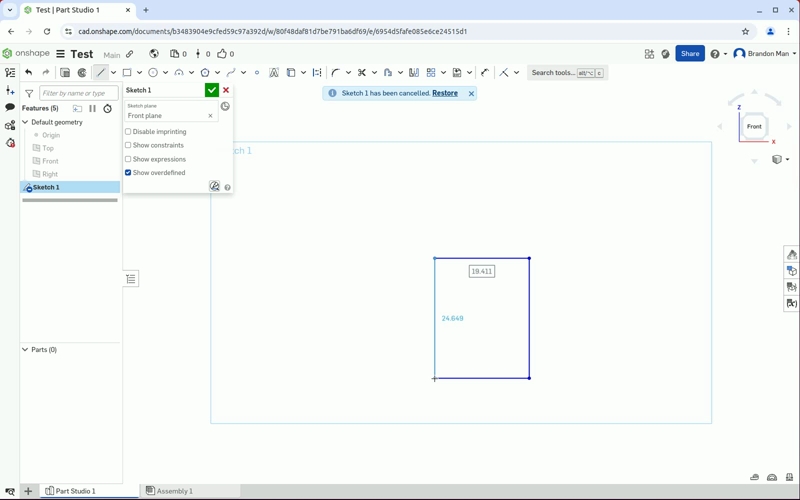
key(esc)
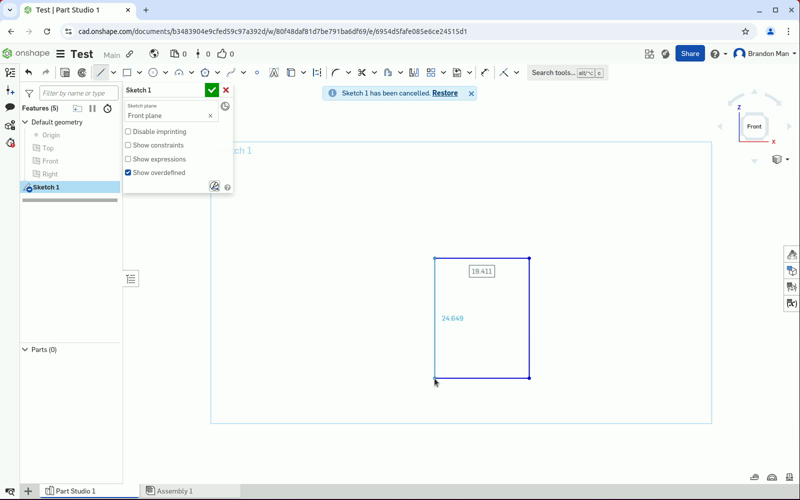
mouse_move(476, 286)
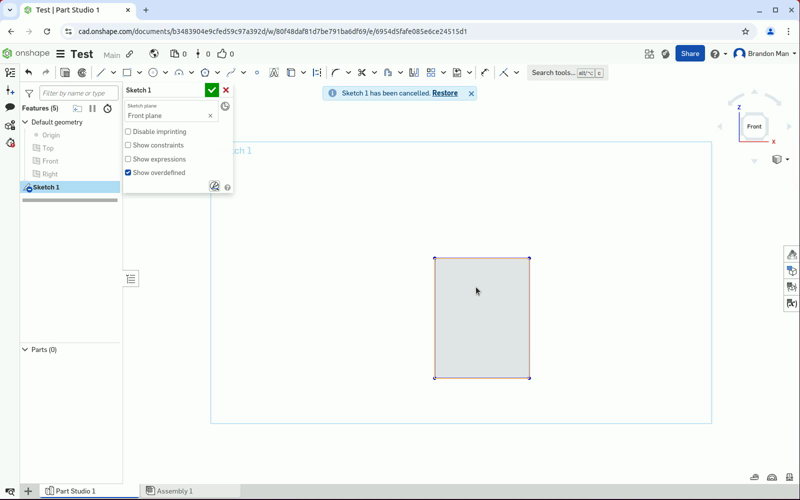
click(476, 286)
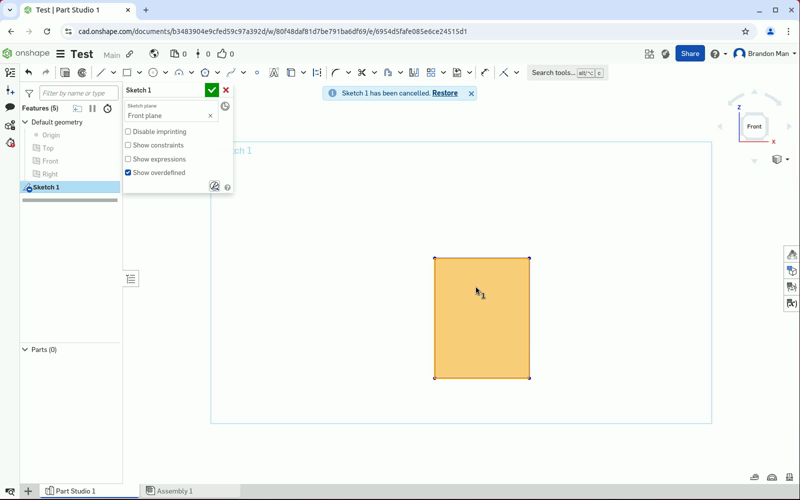
mouse_move(73, 352)
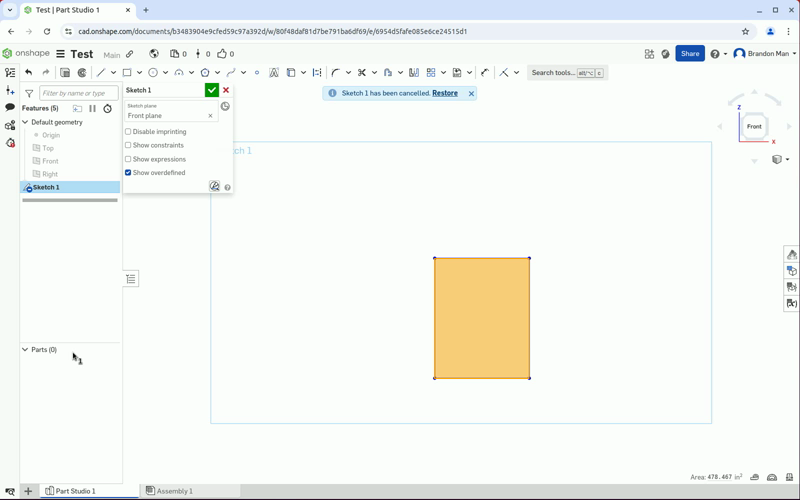
key(shift+y)
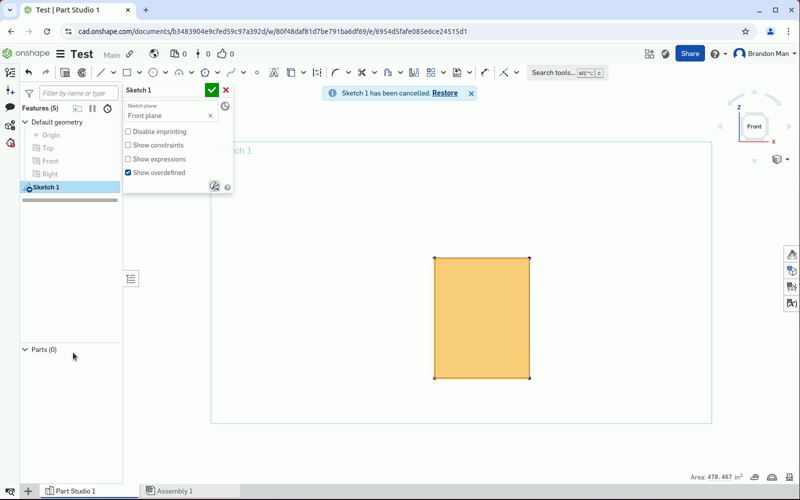
key(shift+e)
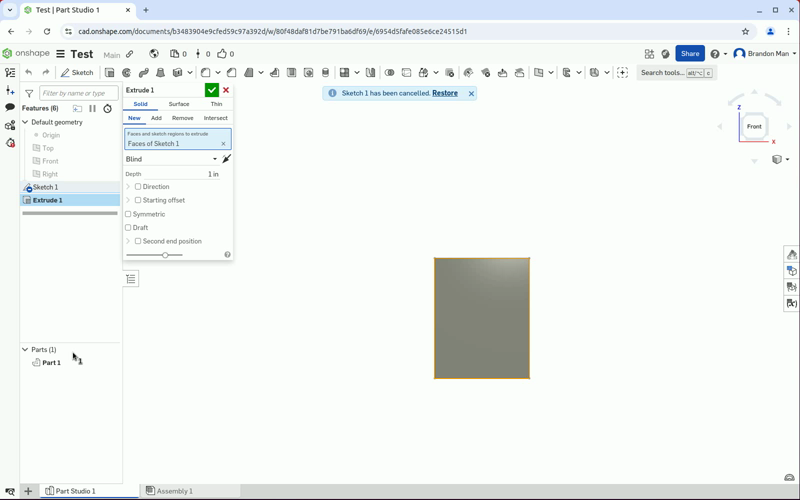
mouse_move(143, 106)
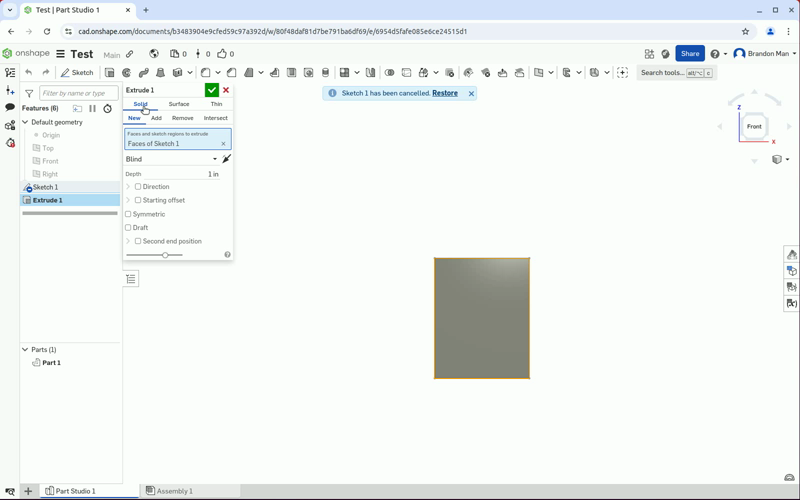
click(143, 106)
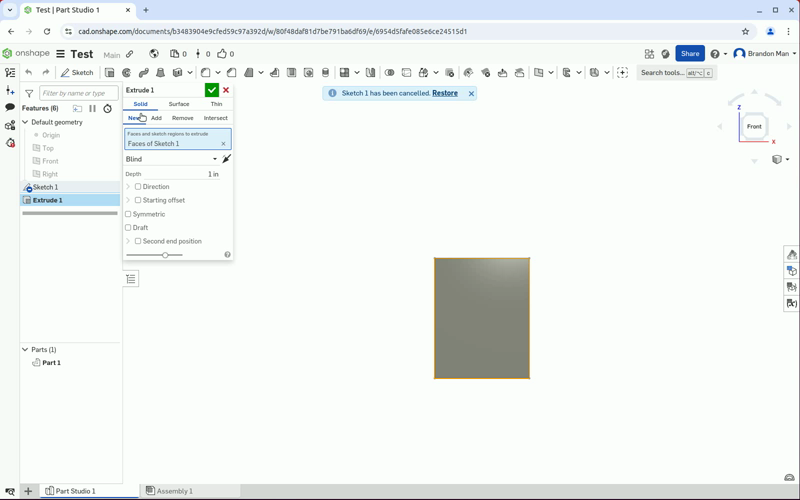
mouse_move(137, 120)
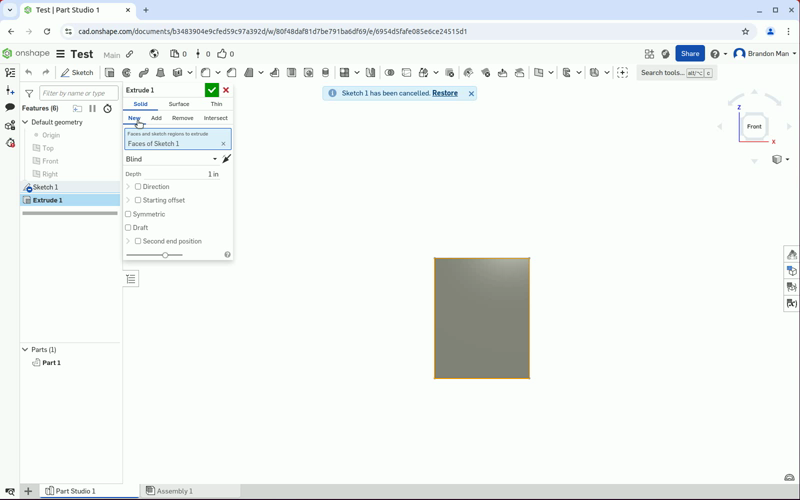
click(137, 120)
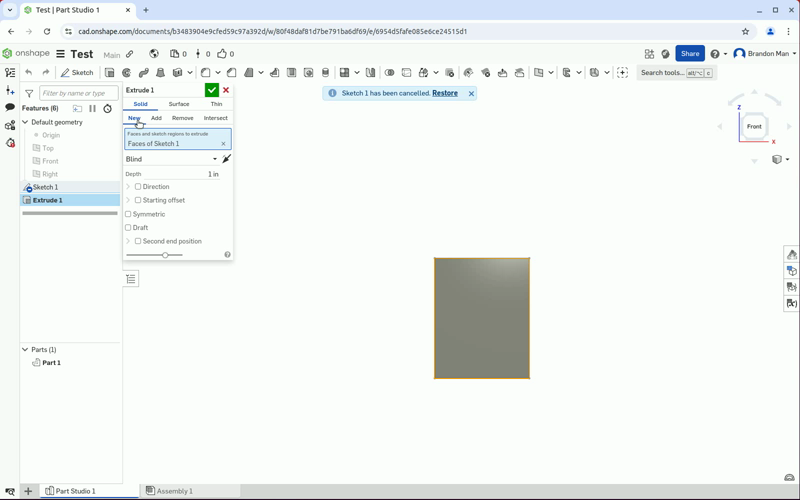
key(tab, 4)
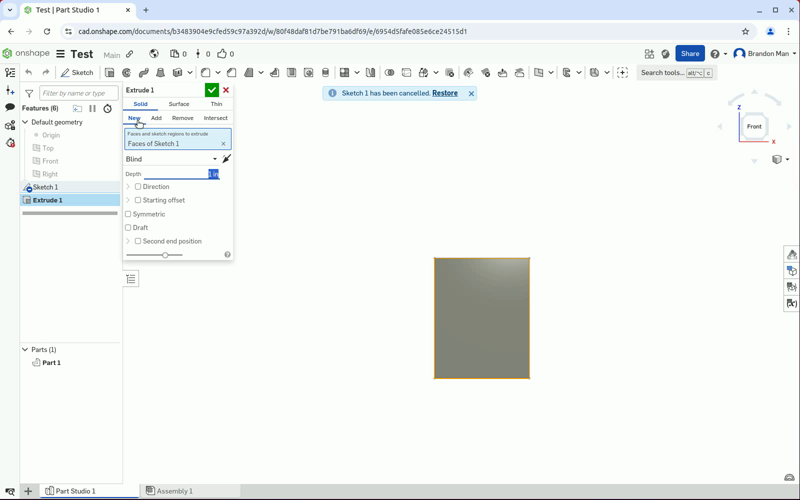
text(1.444)
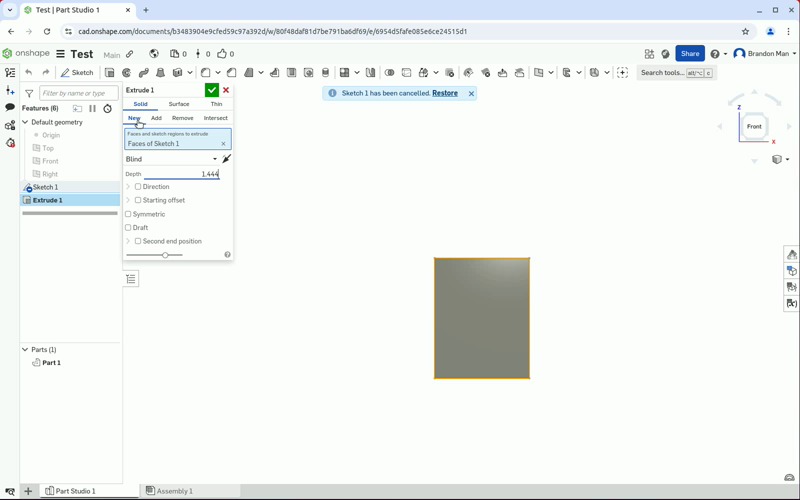
key(enter)
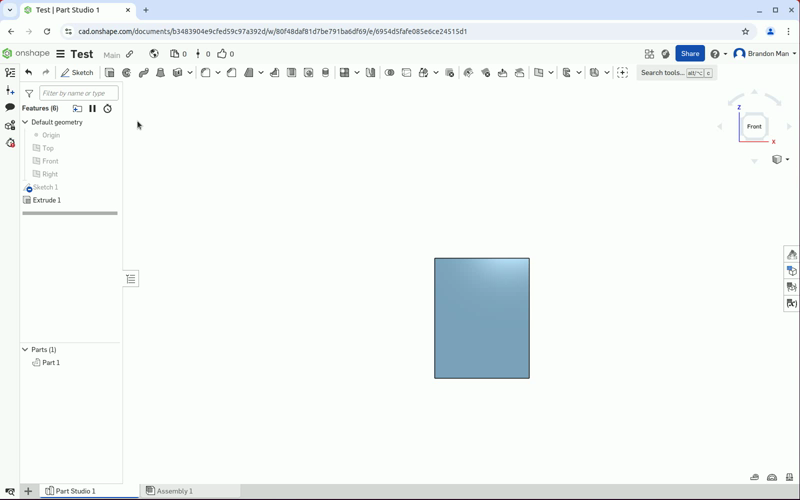
key(shift+h)
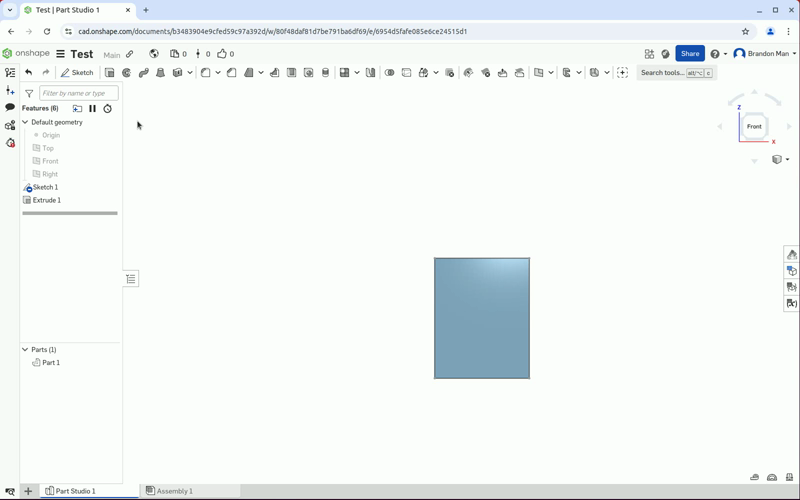
key(shift+h)
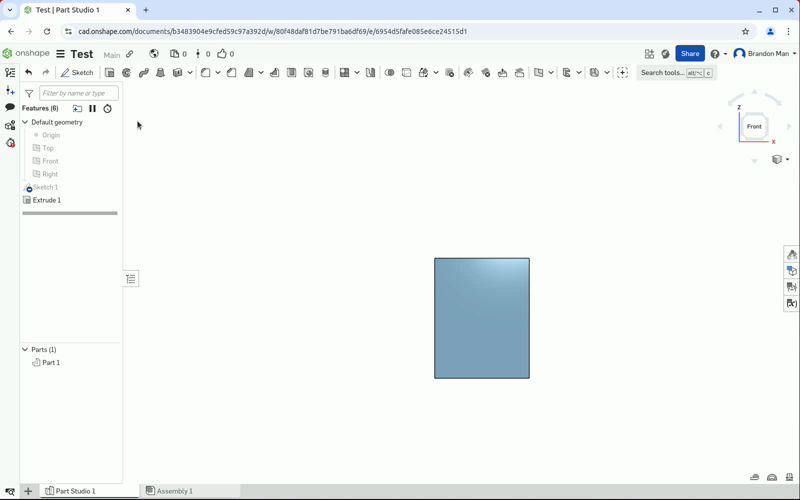
mouse_move(73, 189)
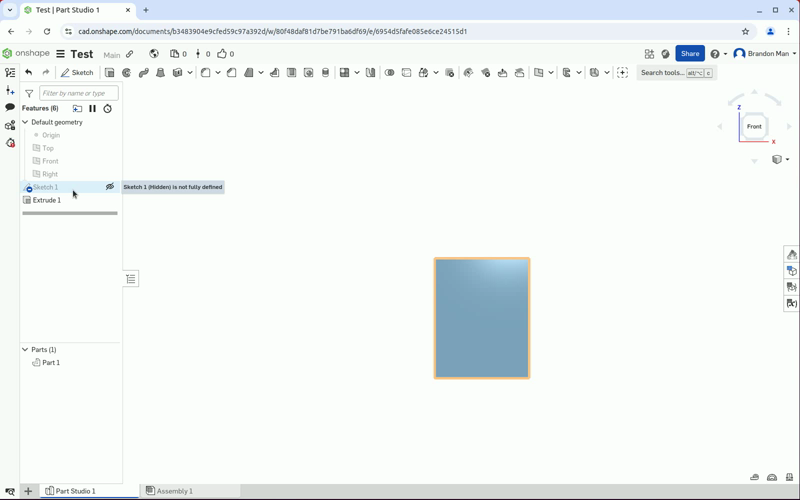
click(73, 189)
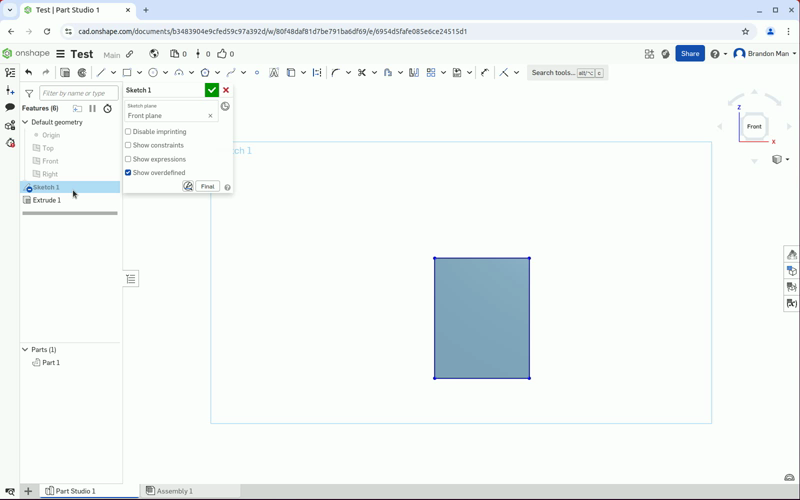
mouse_move(229, 92)
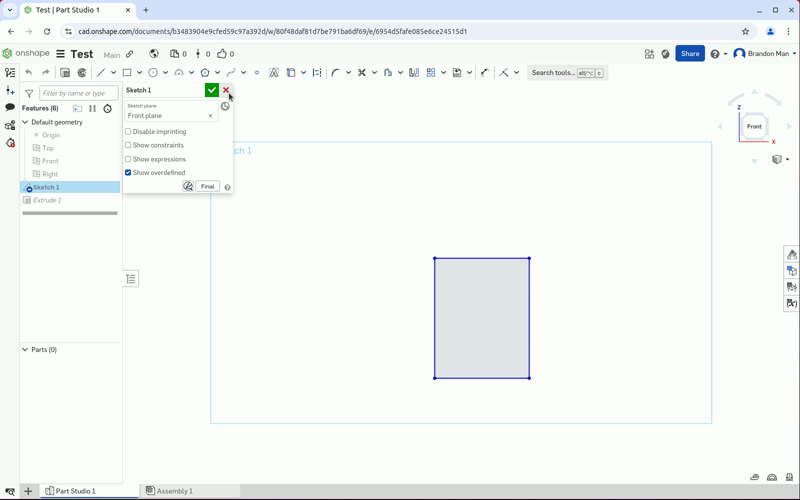
click(229, 92)
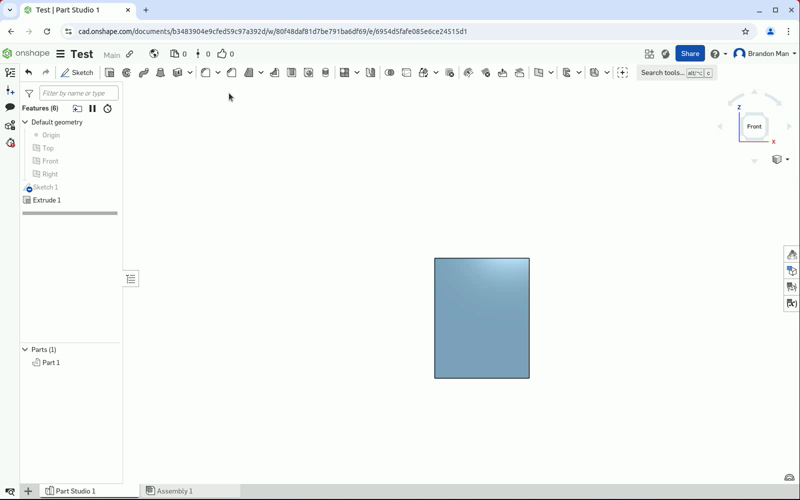
mouse_move(73, 352)
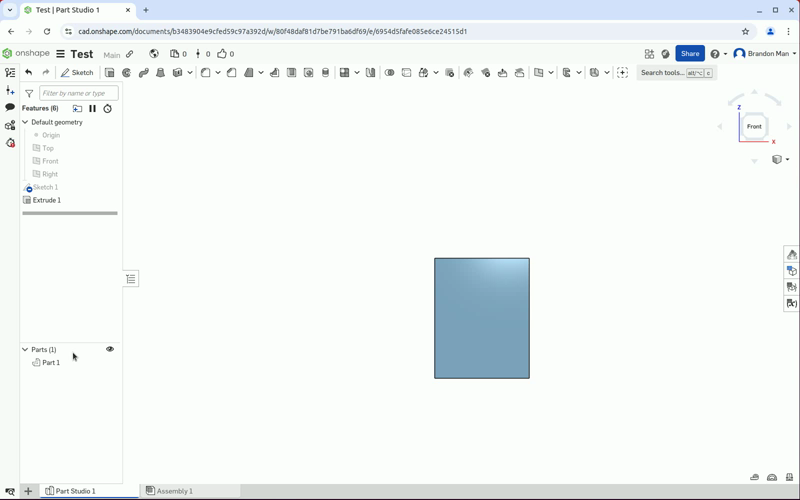
key(y)
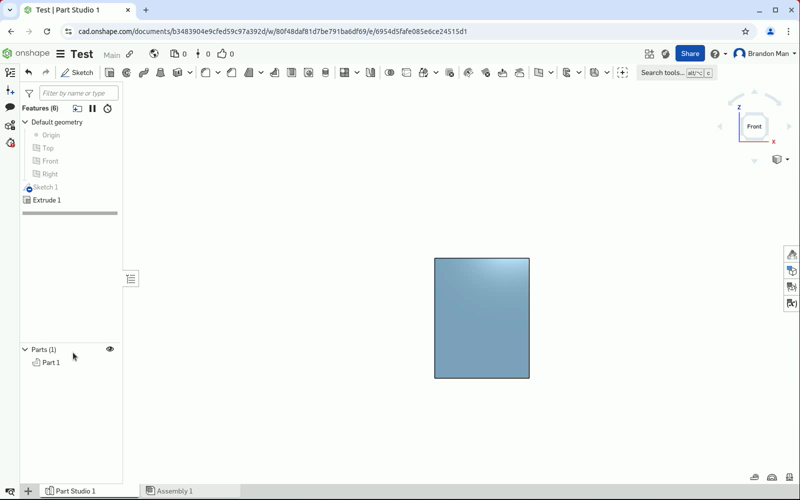
key(shift+p)
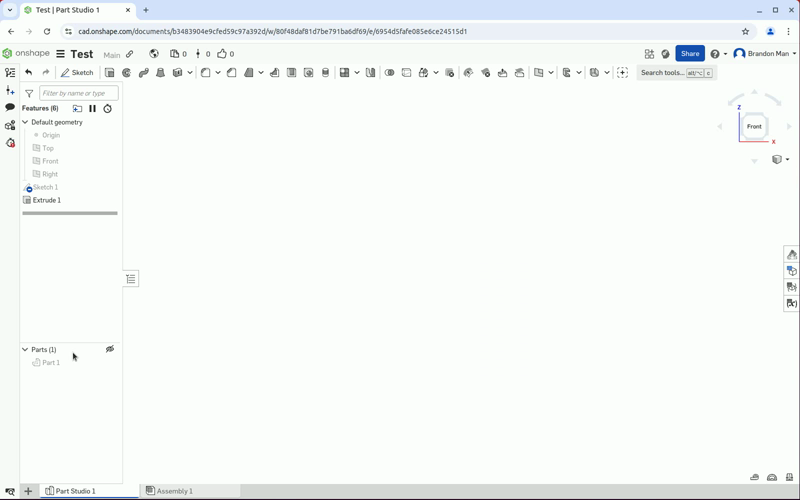
key(space)
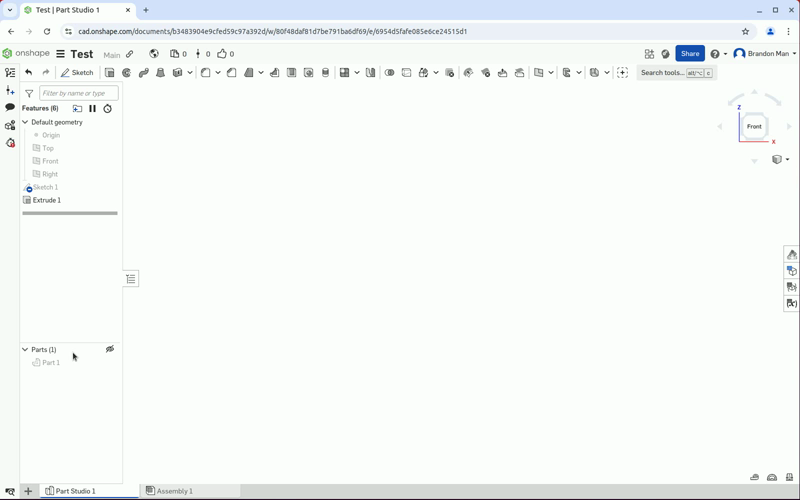
key_down(shift)
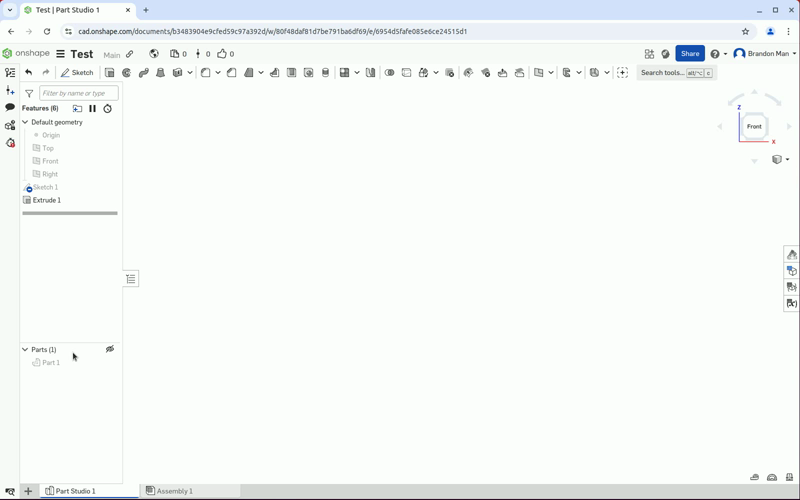
key(left)
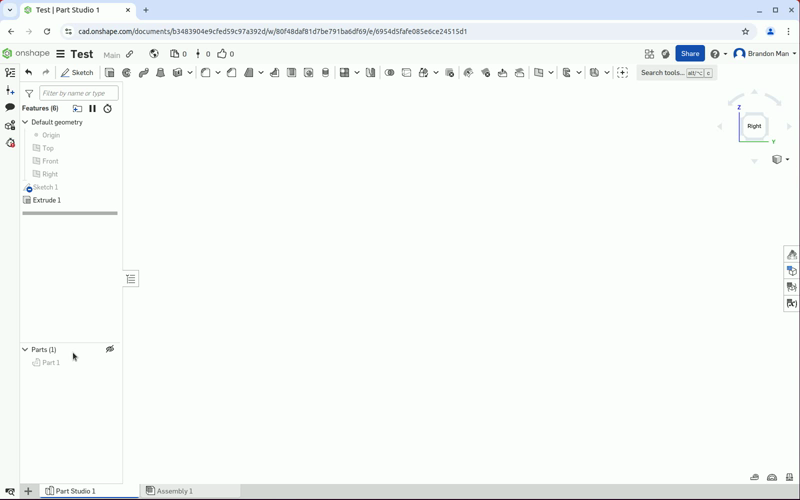
key_up(shift)
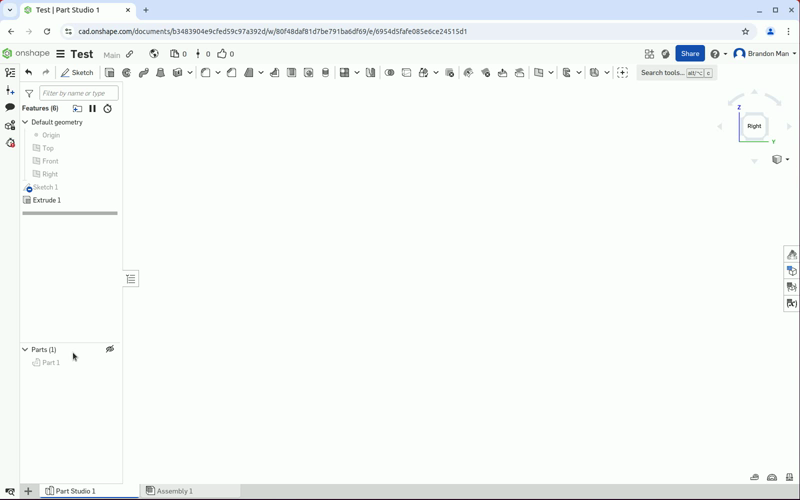
mouse_move(73, 352)
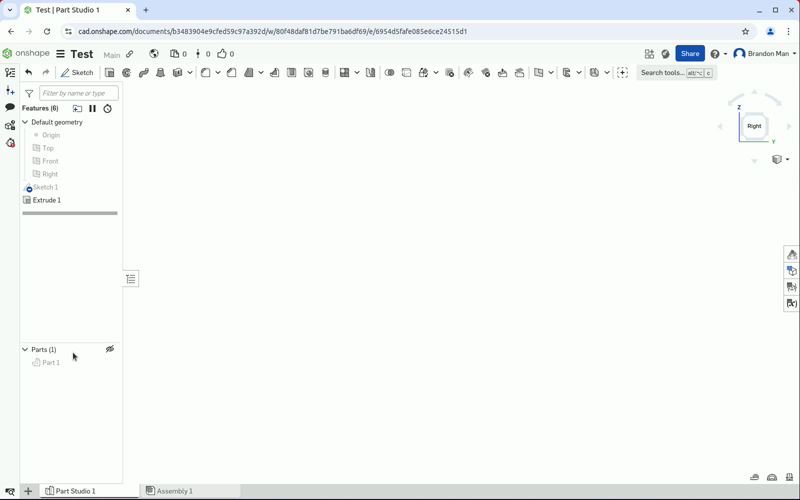
key(shift+y)
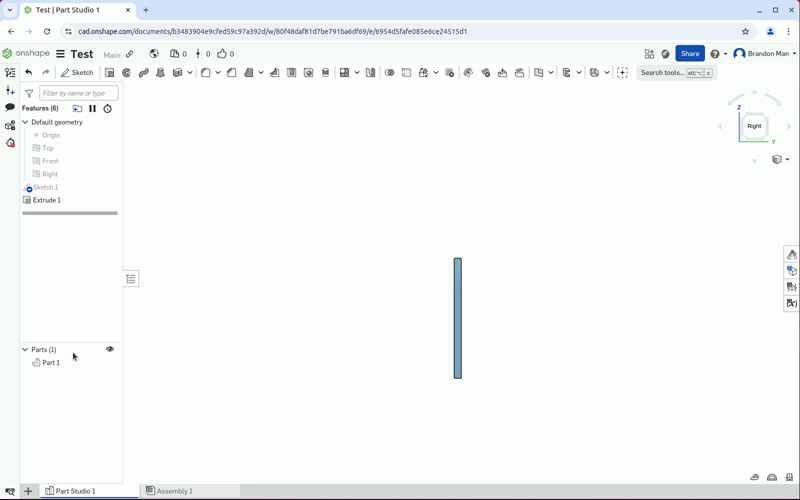
mouse_move(541, 75)
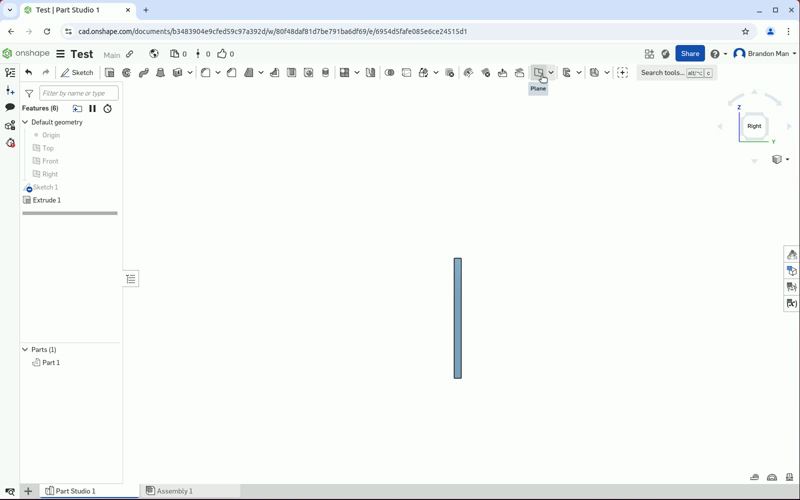
click(541, 75)
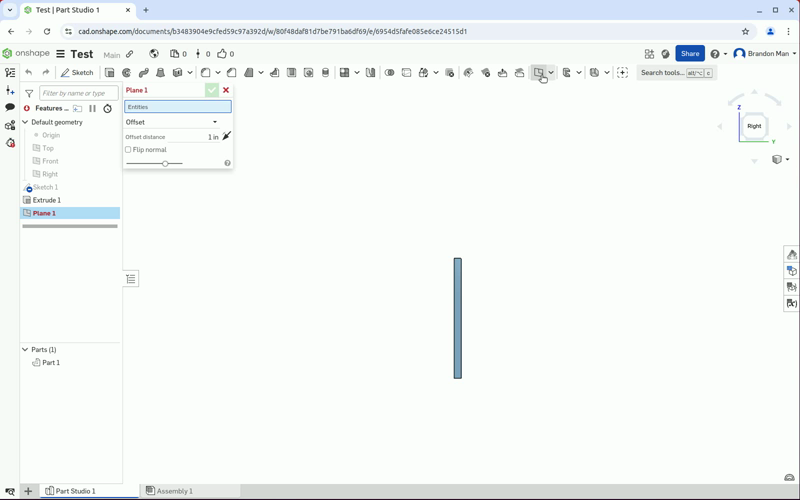
mouse_move(73, 176)
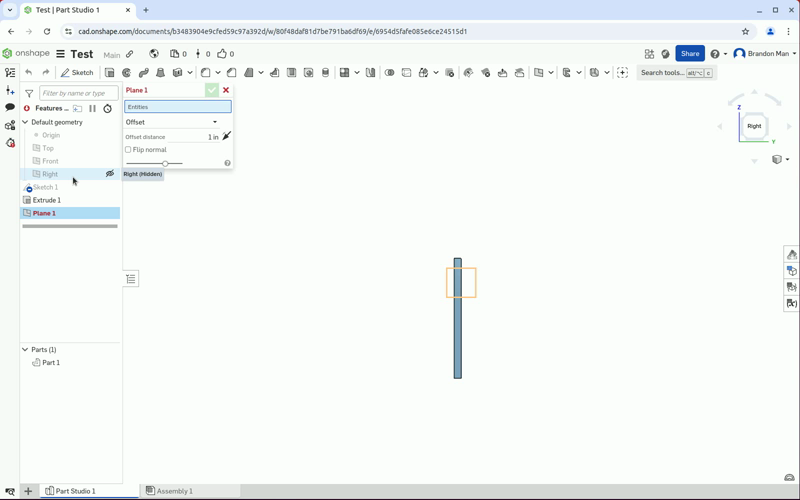
click(73, 176)
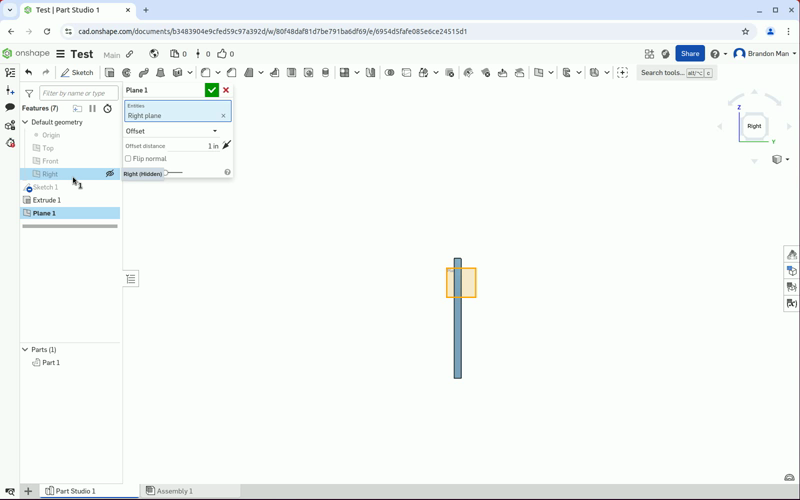
key(tab, 2)
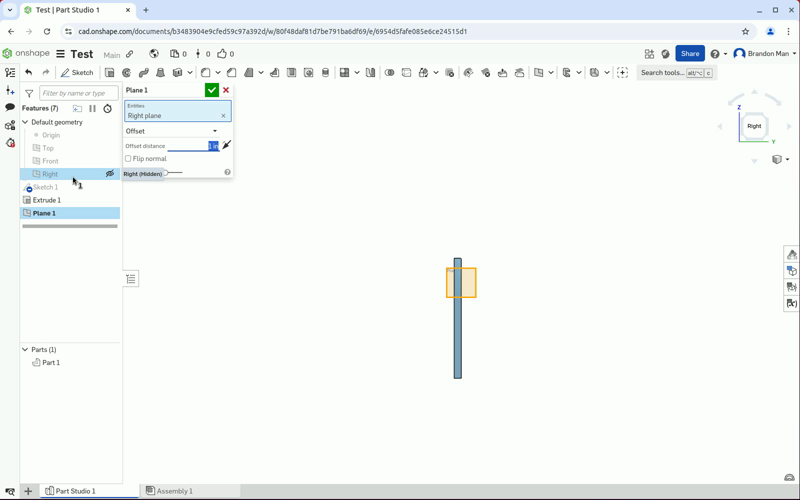
text(14.204)
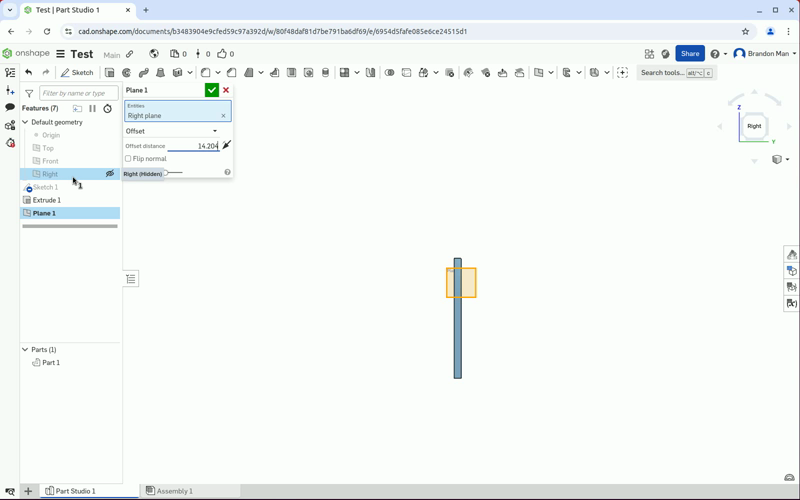
key(enter, 2)
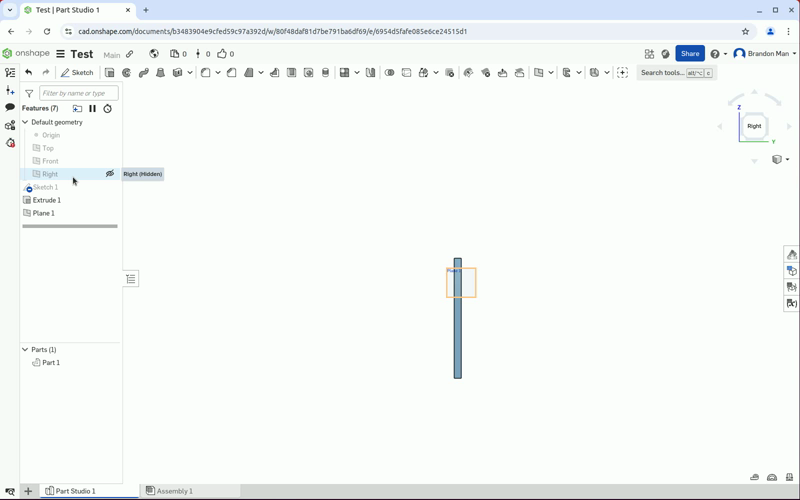
key(shift+s)
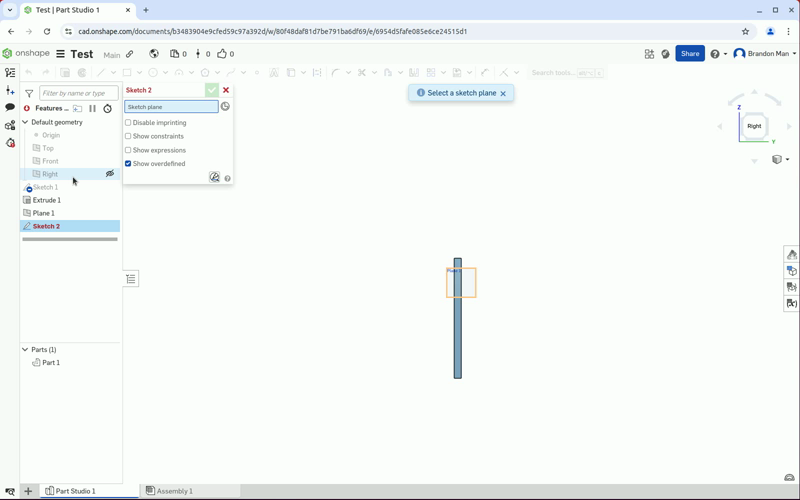
mouse_move(73, 215)
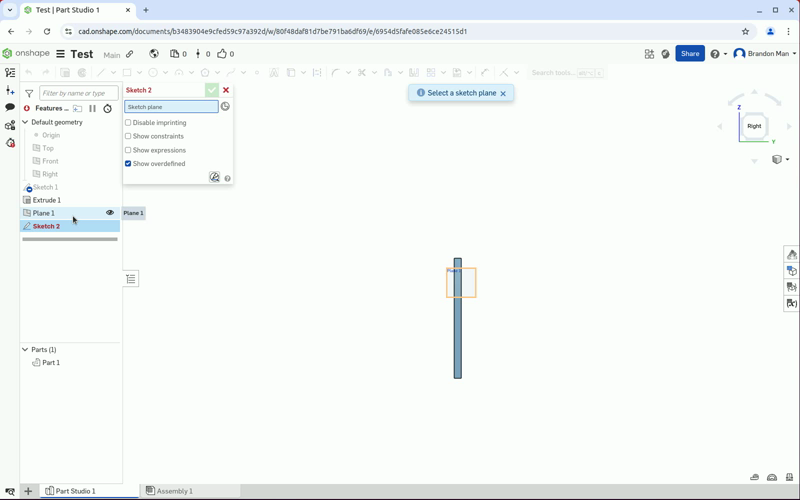
click(73, 215)
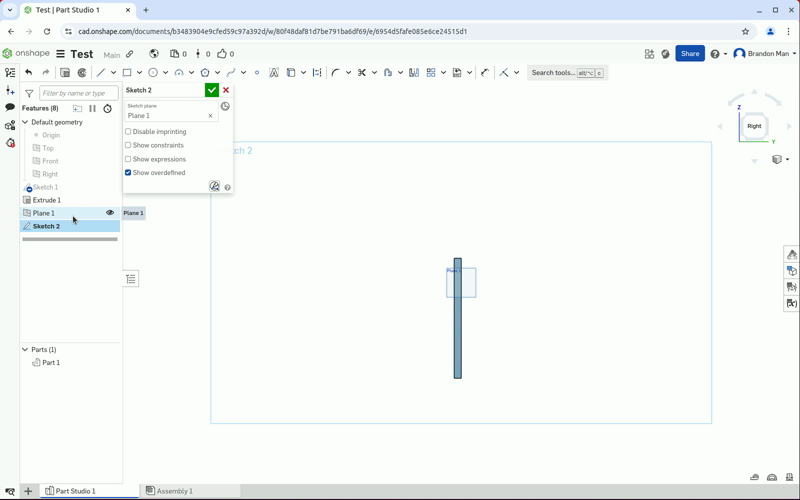
mouse_move(73, 352)
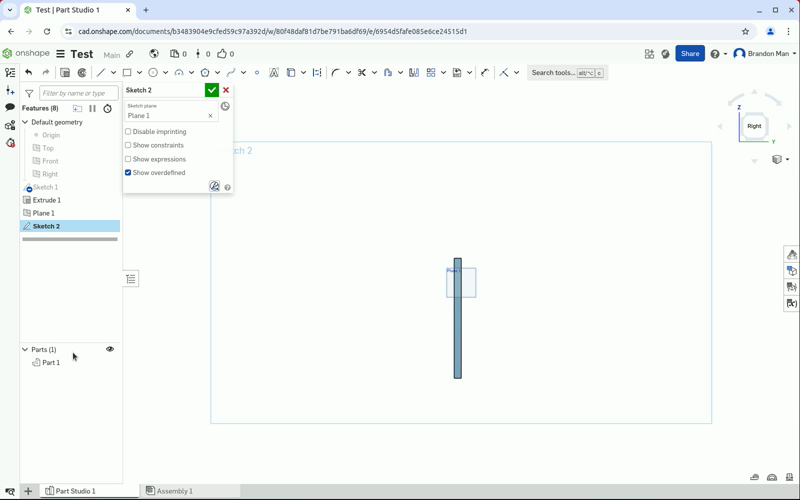
key(y)
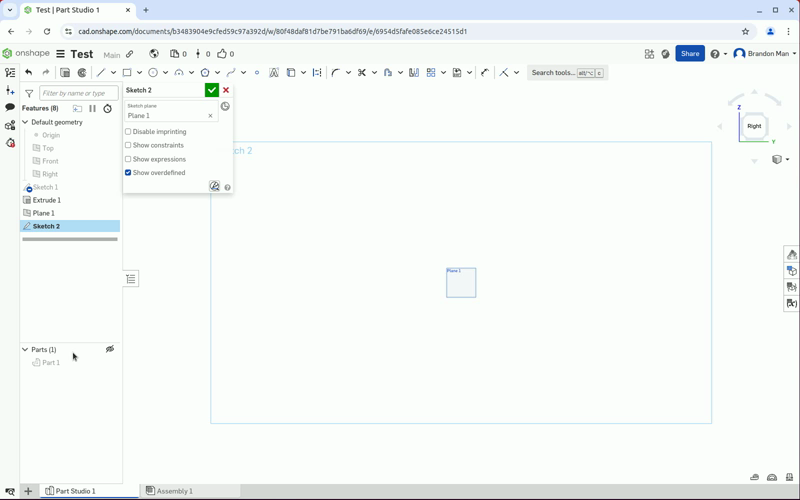
key(l)
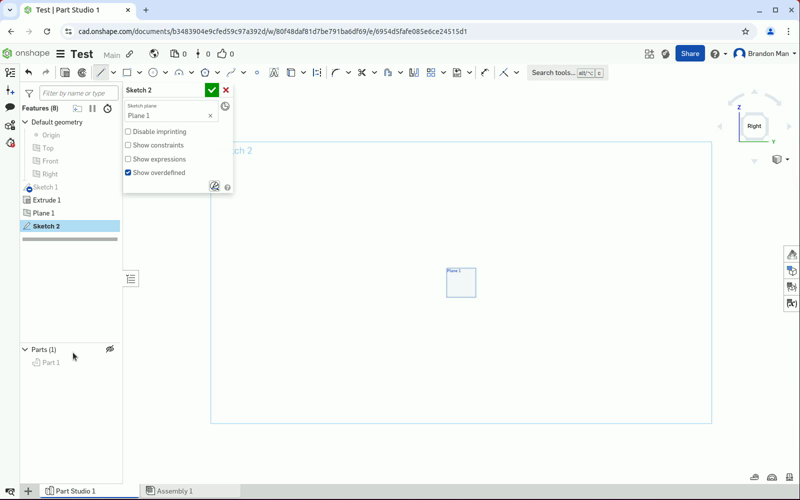
key_down(shift)
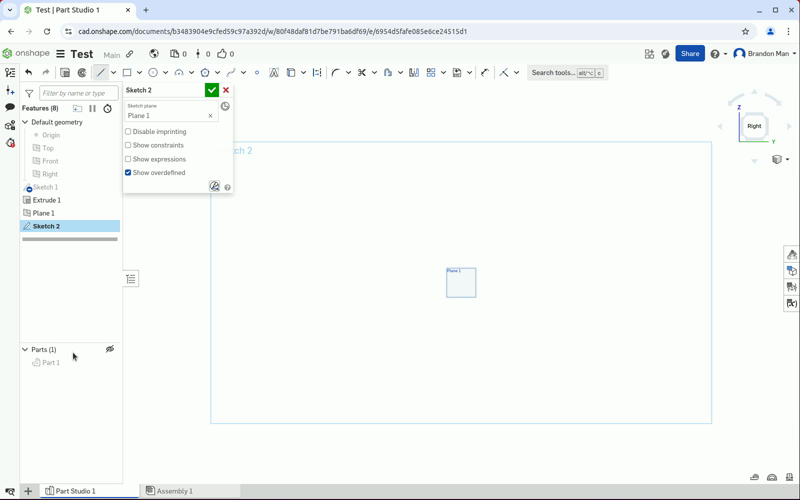
mouse_move(350, 333)
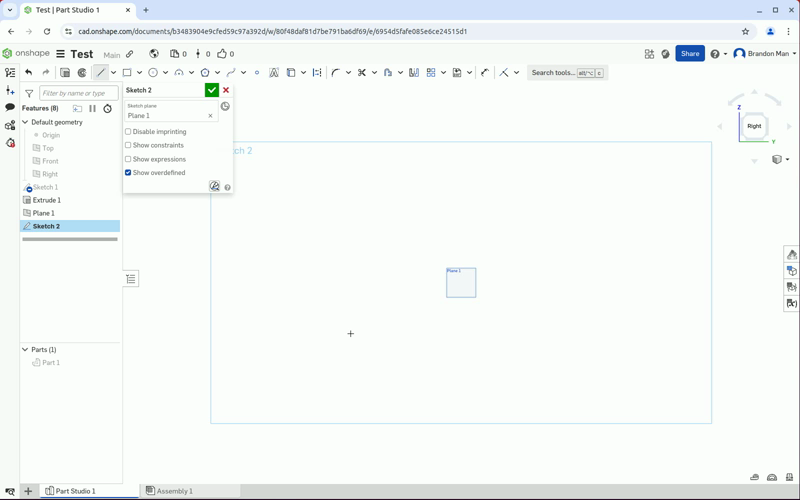
click(350, 333)
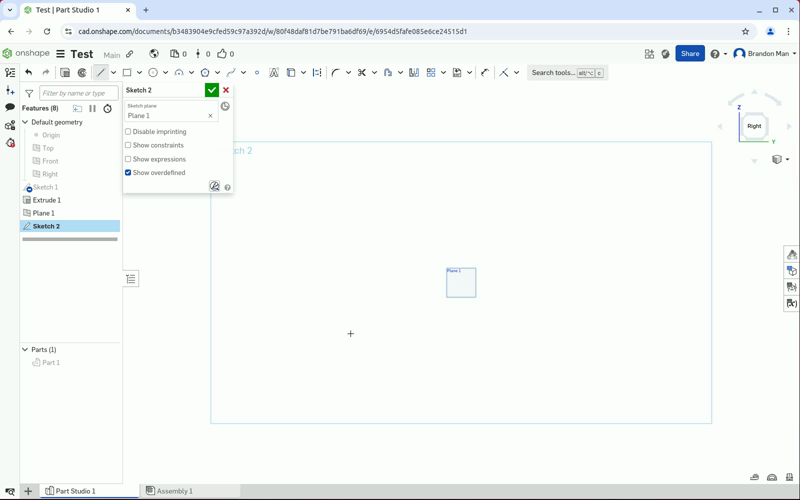
key_up(shift)
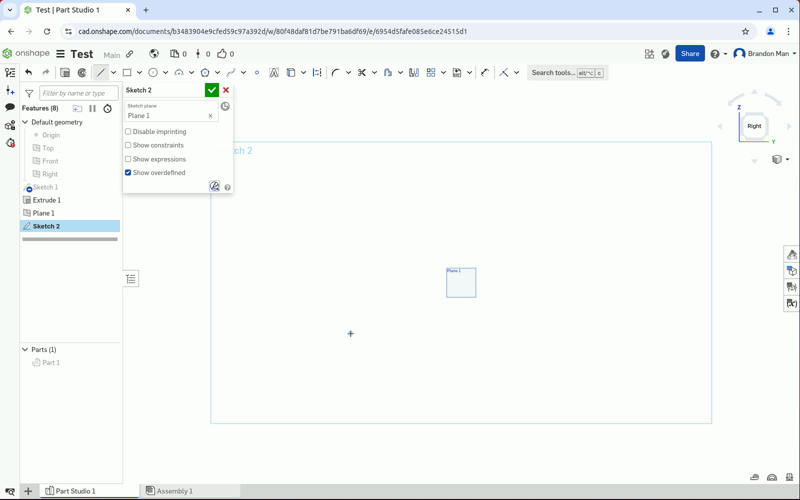
key_down(shift)
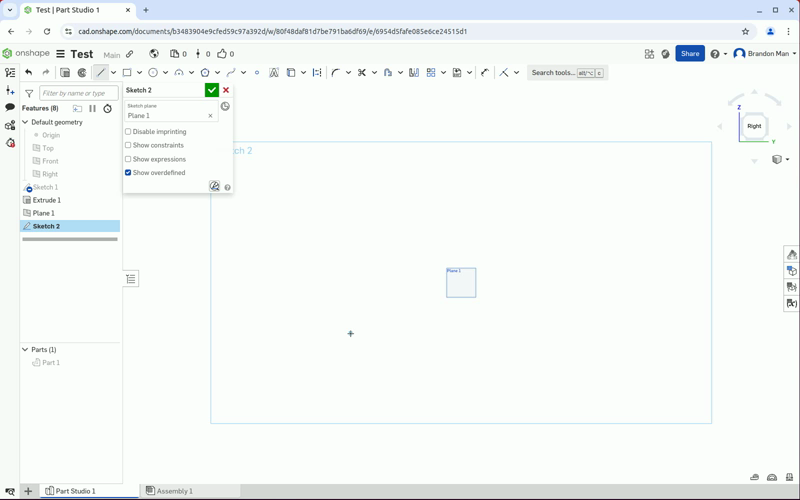
mouse_move(453, 333)
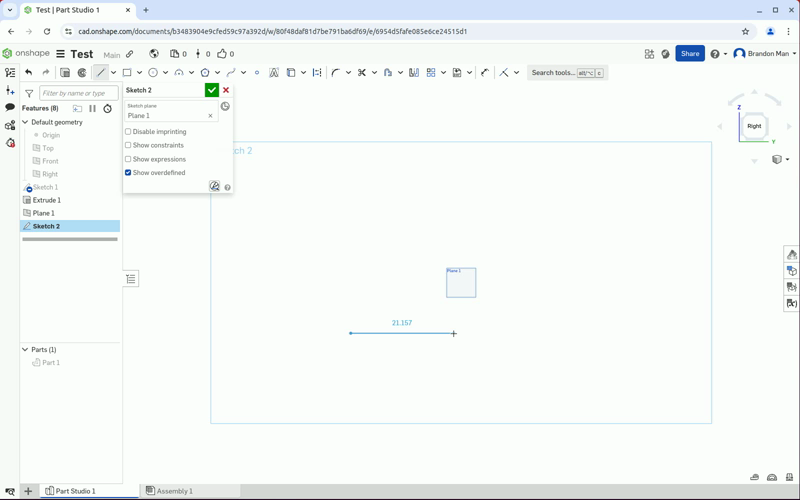
click(453, 333)
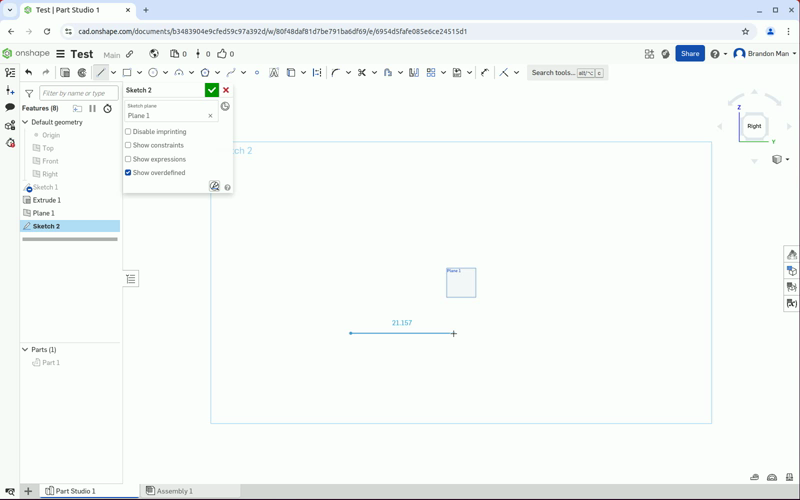
key_up(shift)
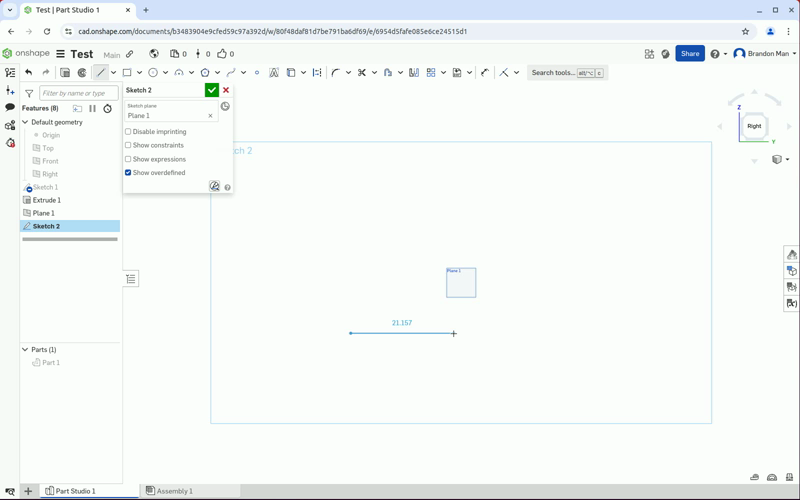
key_down(shift)
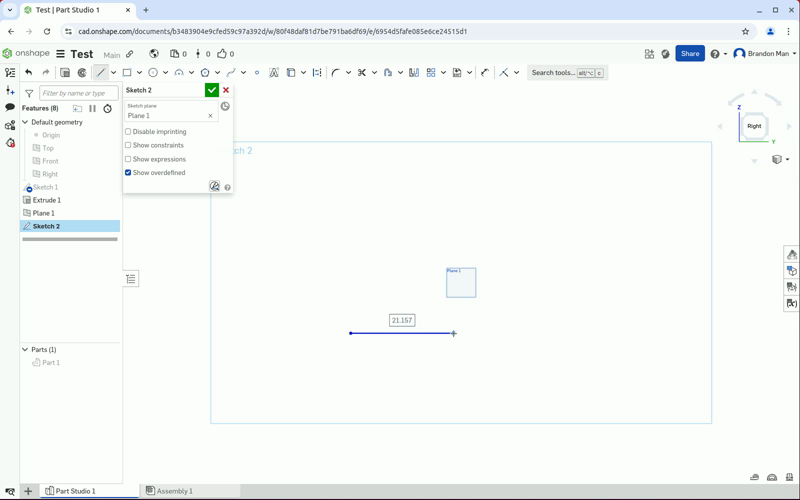
mouse_move(483, 333)
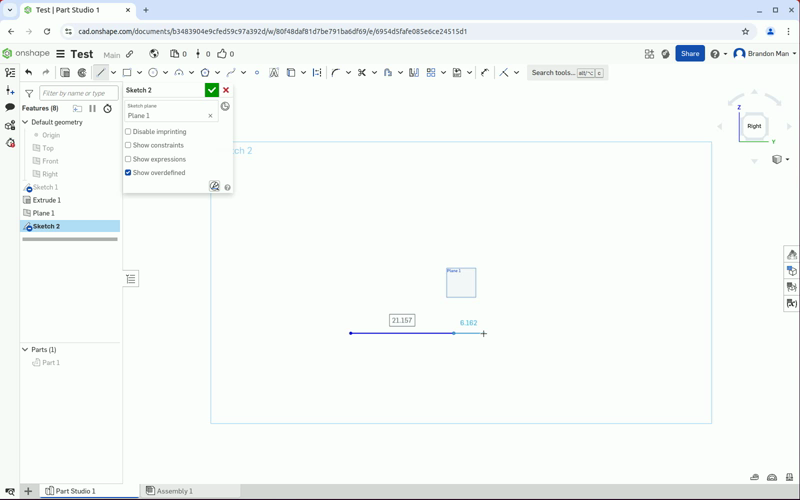
mouse_move(453, 318)
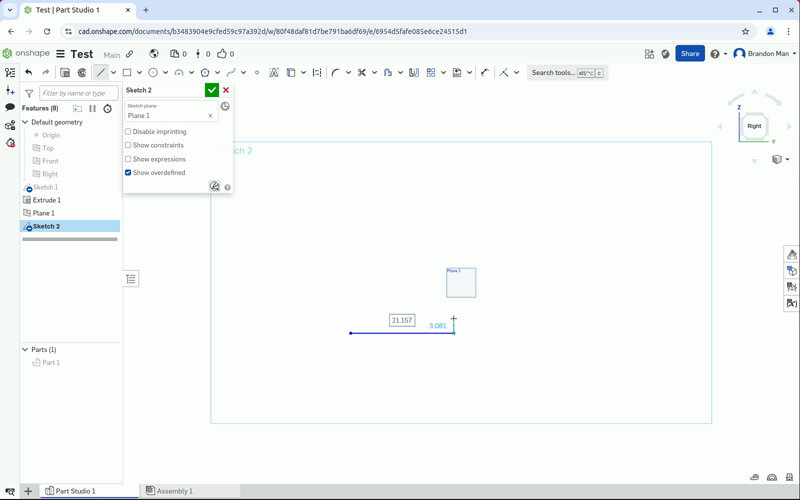
click(453, 318)
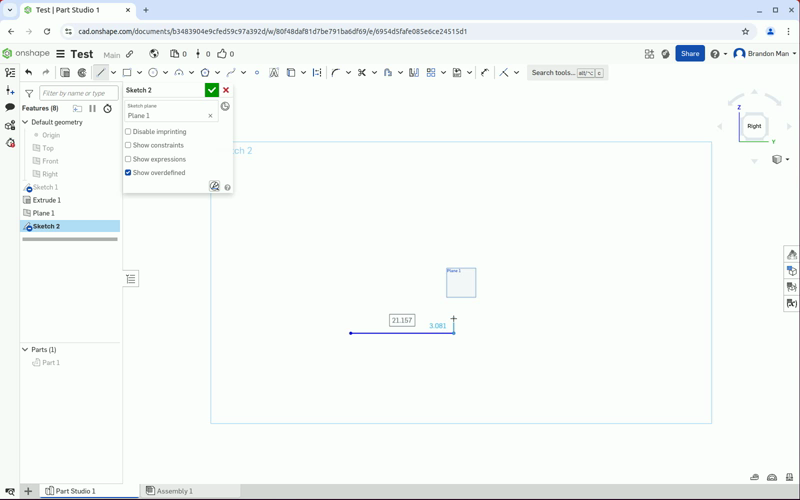
key_up(shift)
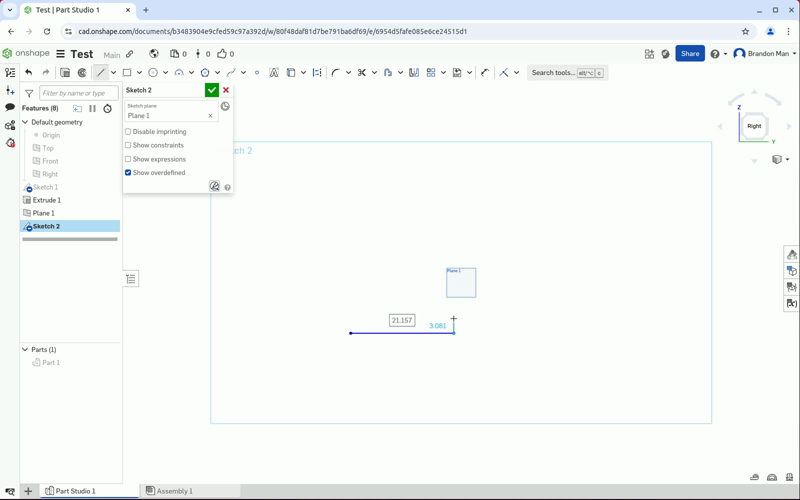
key_down(shift)
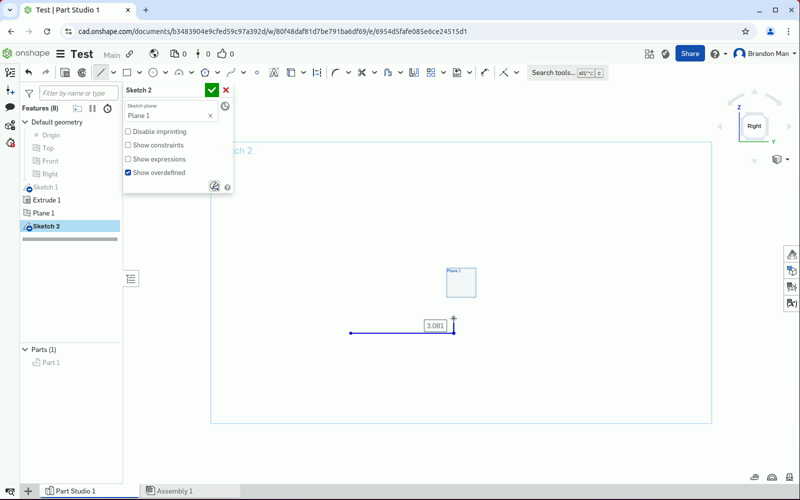
mouse_move(483, 318)
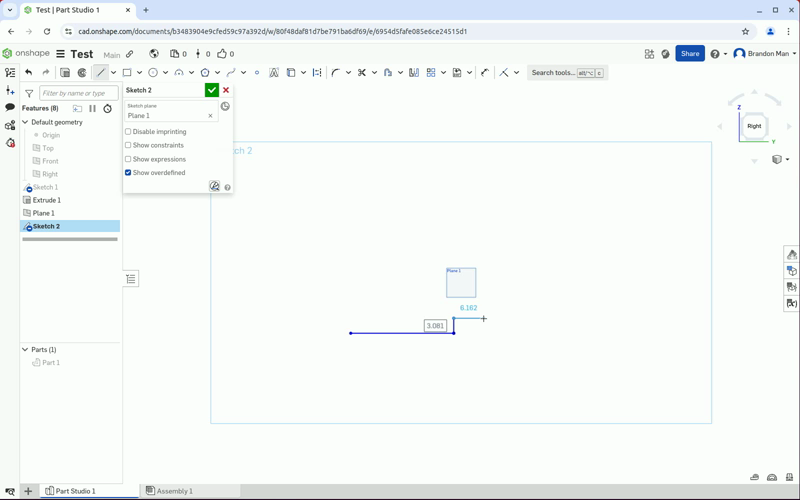
mouse_move(453, 303)
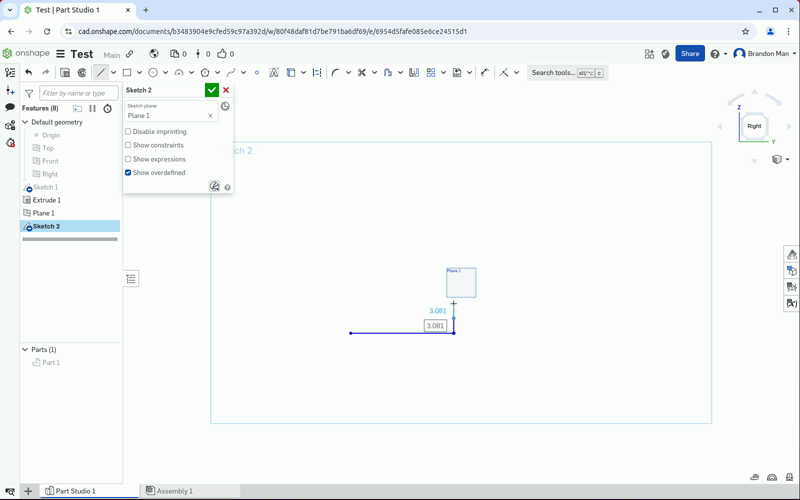
click(453, 303)
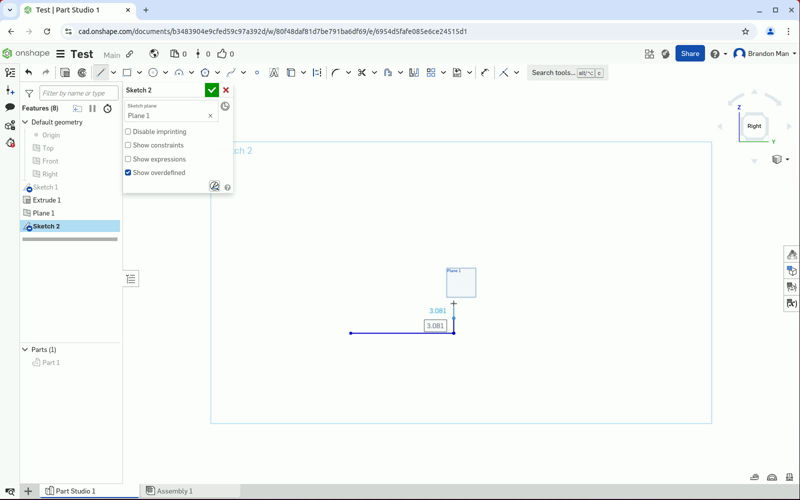
key_up(shift)
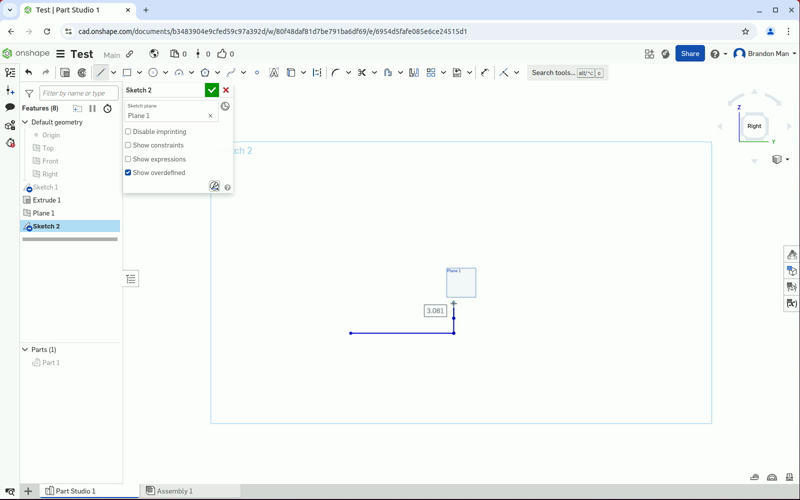
key_down(shift)
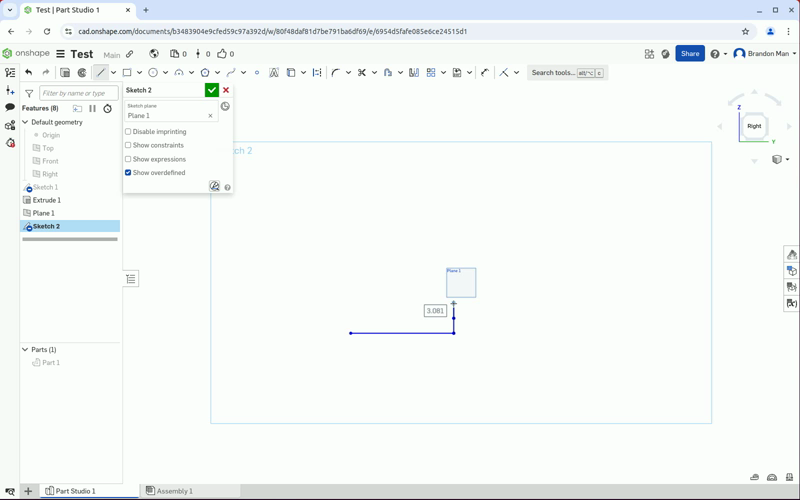
mouse_move(350, 303)
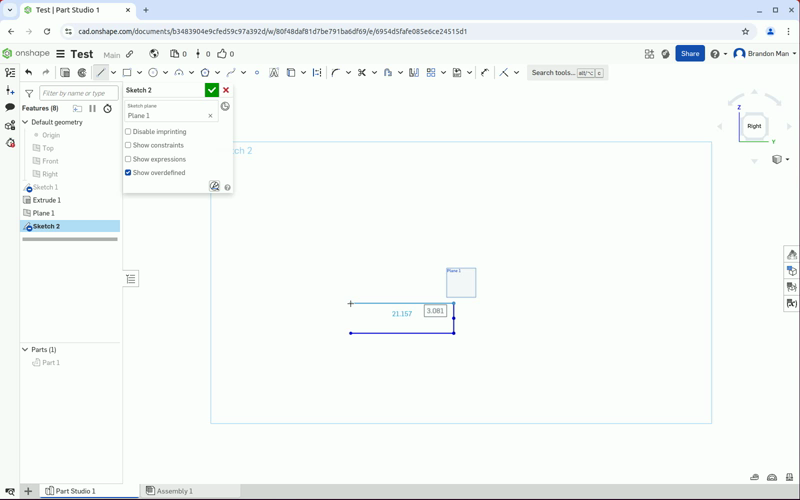
click(350, 303)
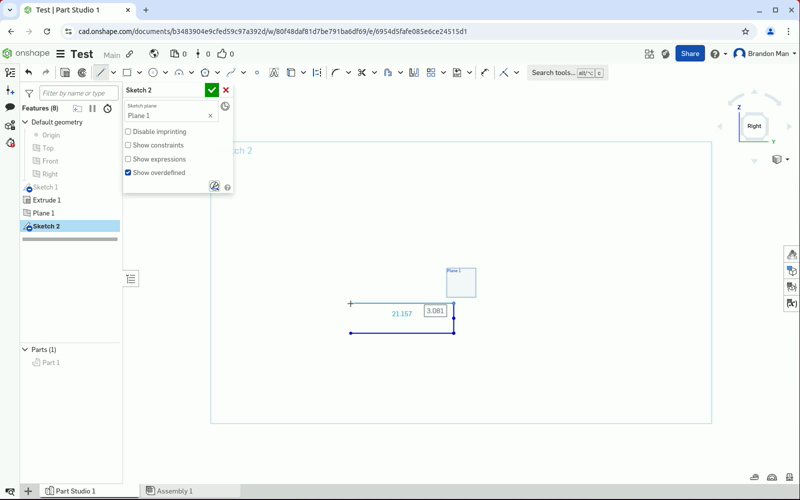
key_up(shift)
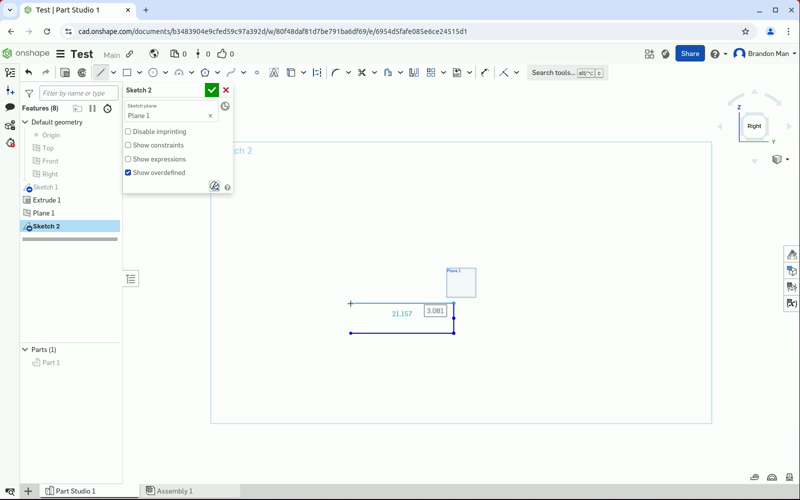
key(esc)
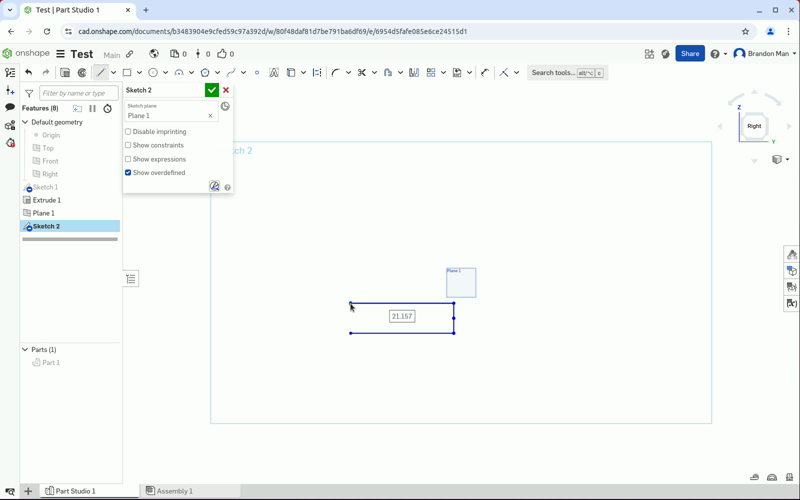
key(a)
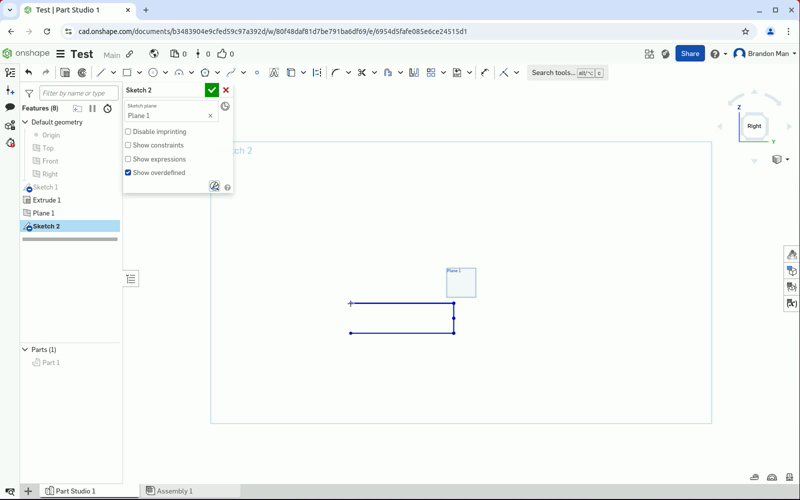
mouse_move(350, 303)
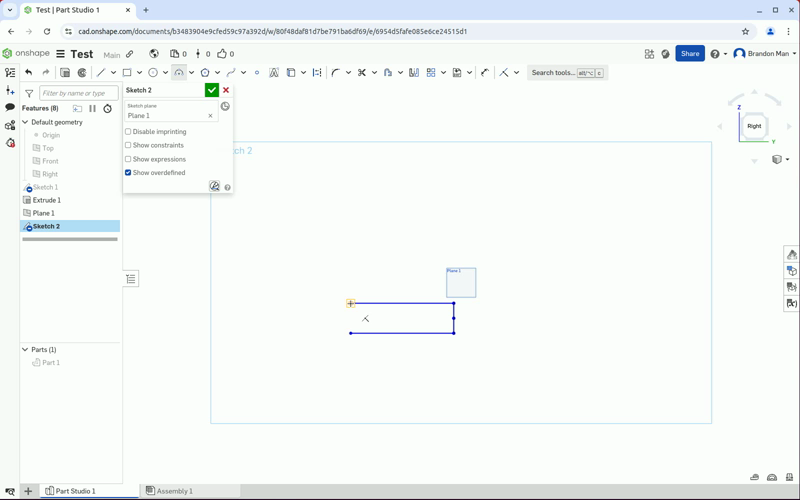
click(350, 303)
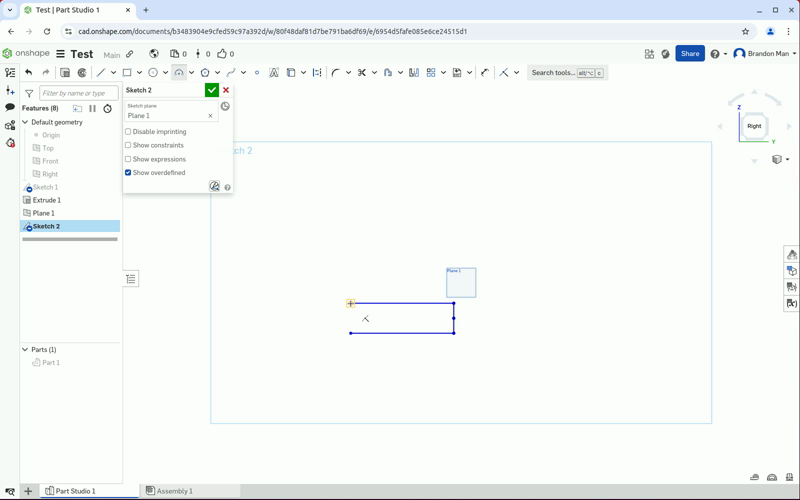
mouse_move(350, 333)
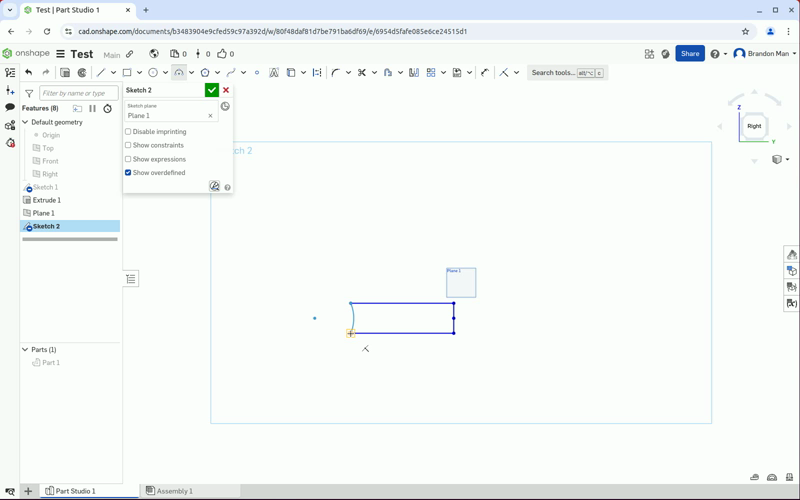
click(350, 333)
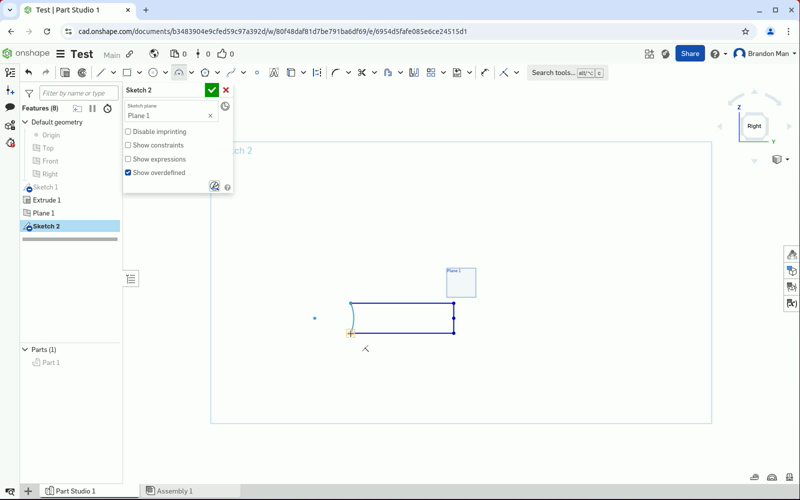
key_down(shift)
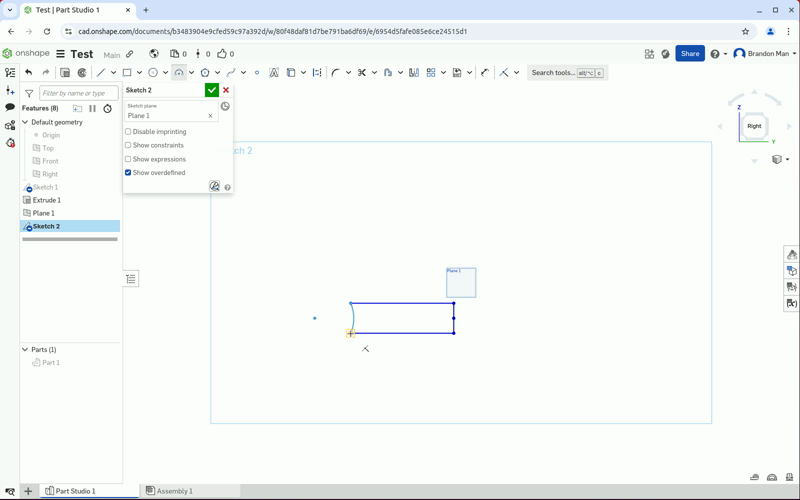
mouse_move(348, 318)
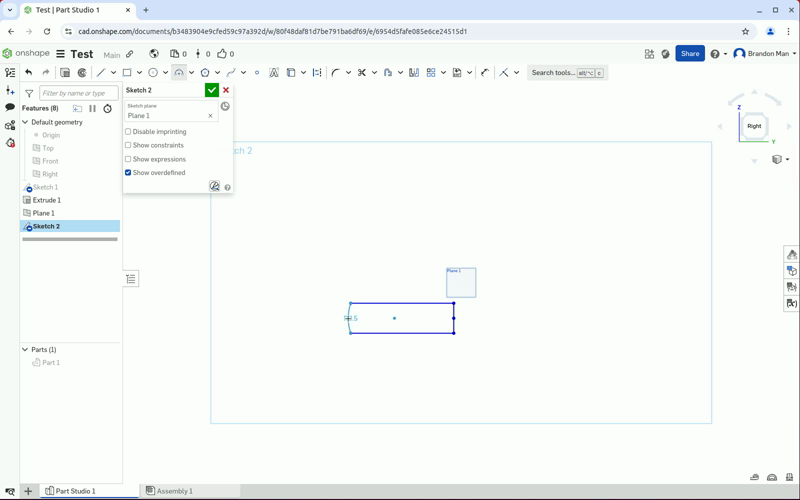
click(348, 318)
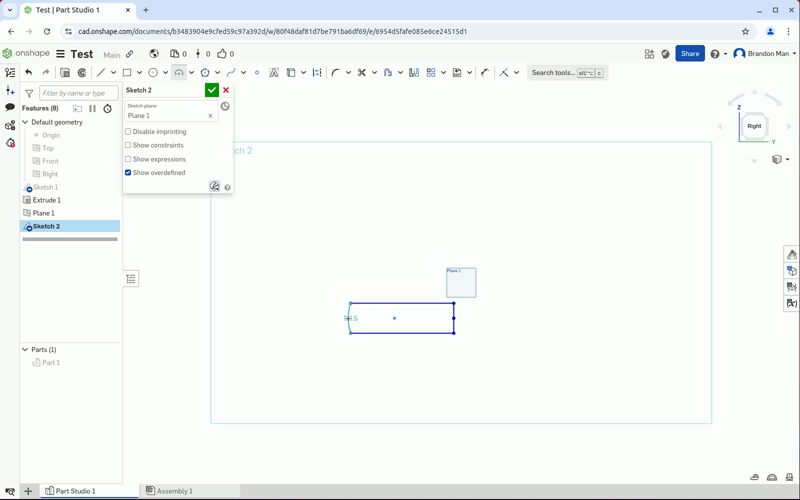
key_up(shift)
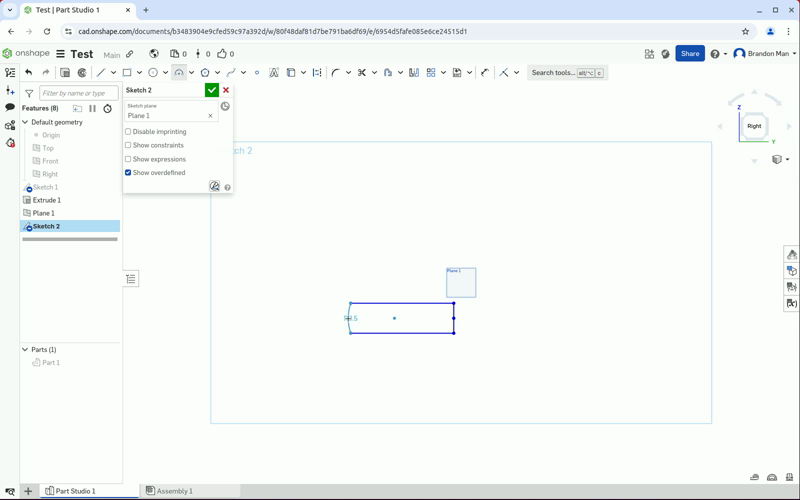
key(esc)
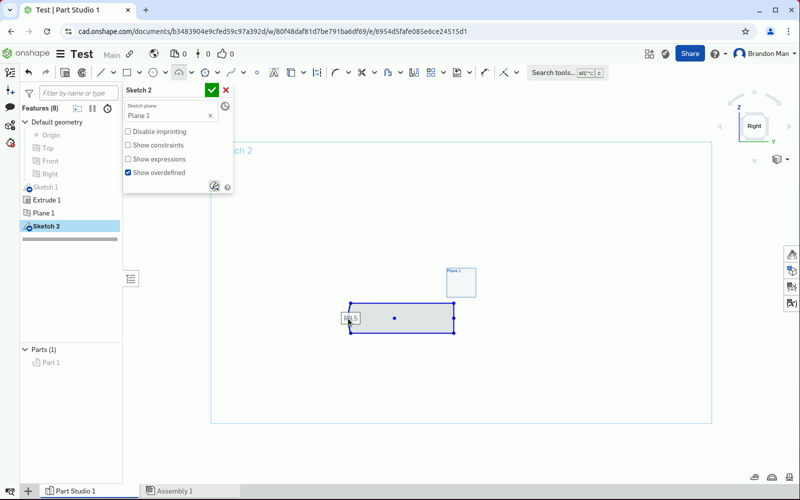
mouse_move(436, 310)
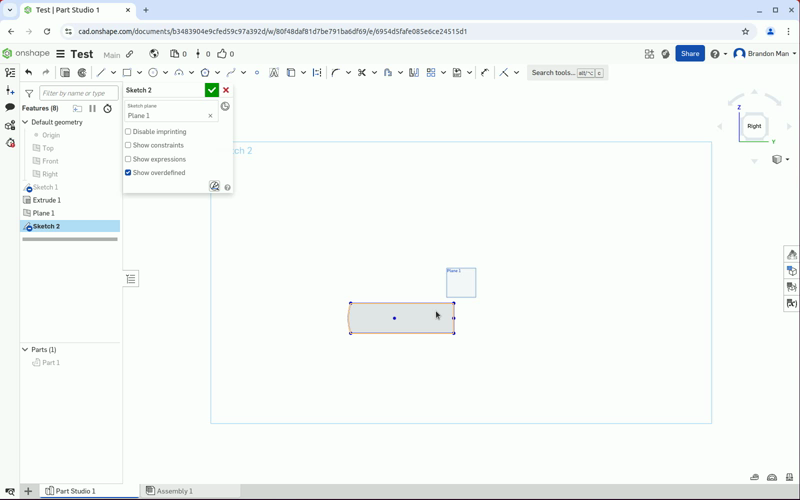
click(436, 310)
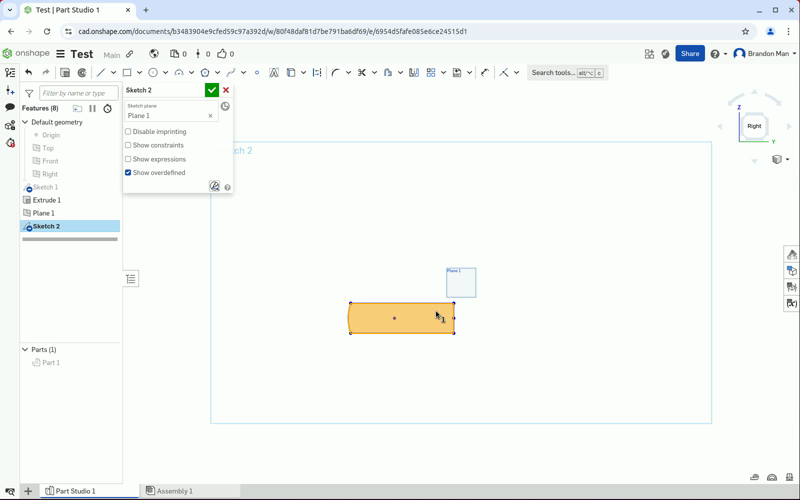
mouse_move(73, 352)
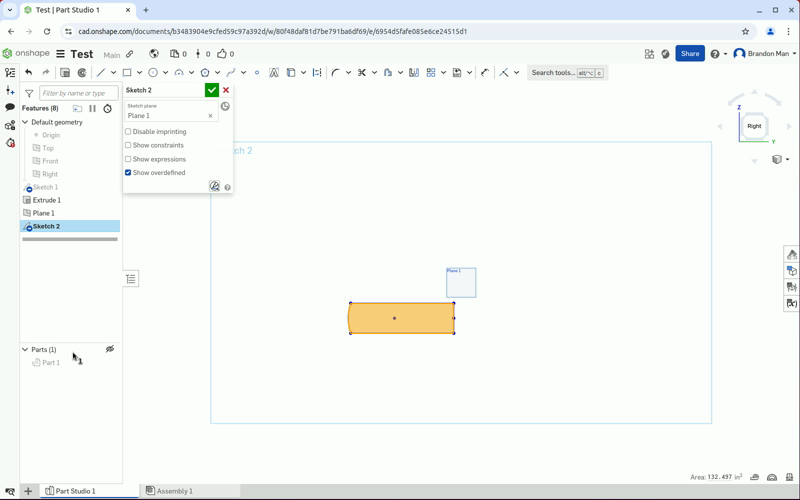
key(shift+y)
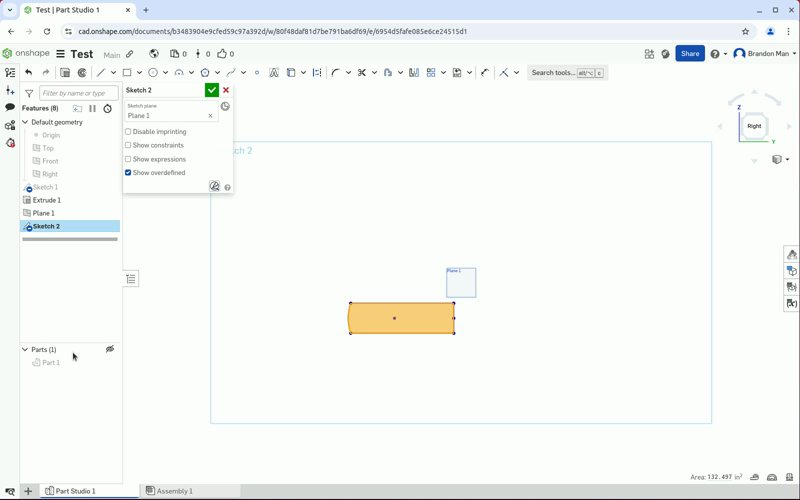
key(shift+e)
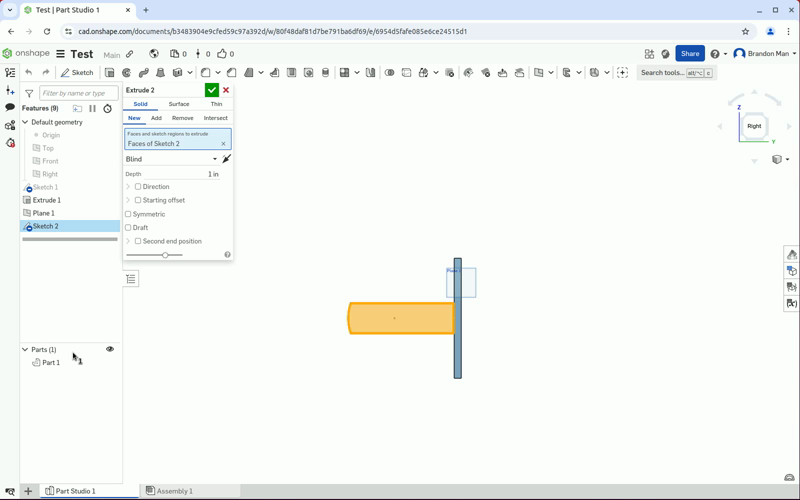
mouse_move(143, 106)
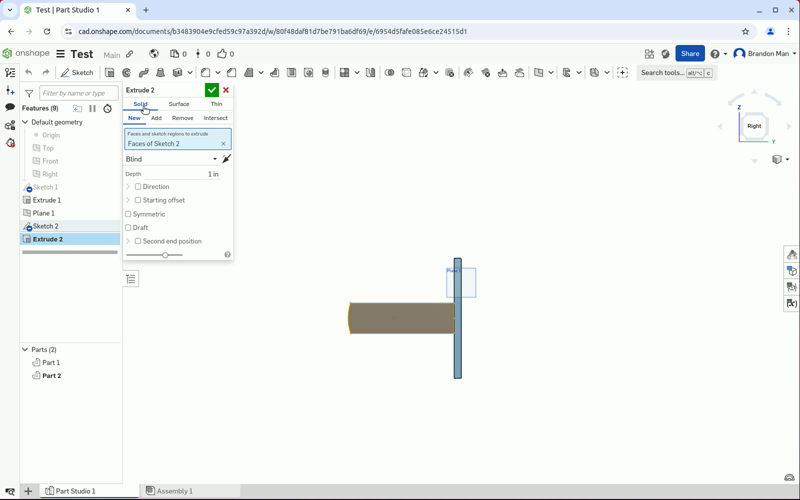
click(143, 106)
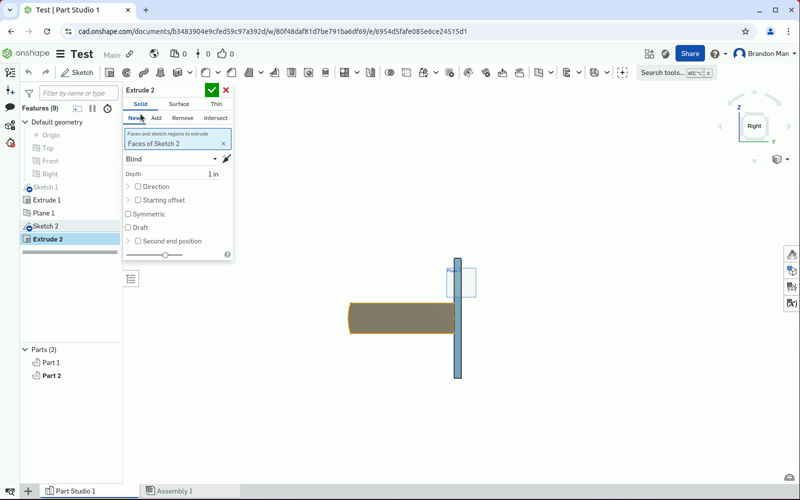
mouse_move(137, 120)
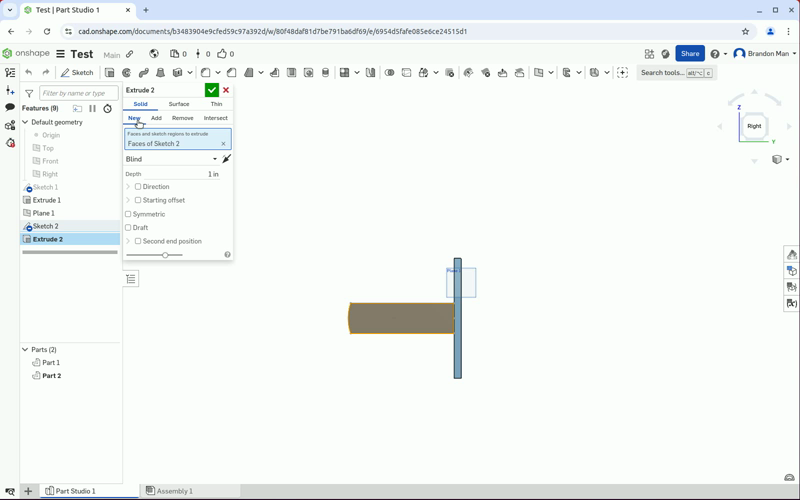
click(137, 120)
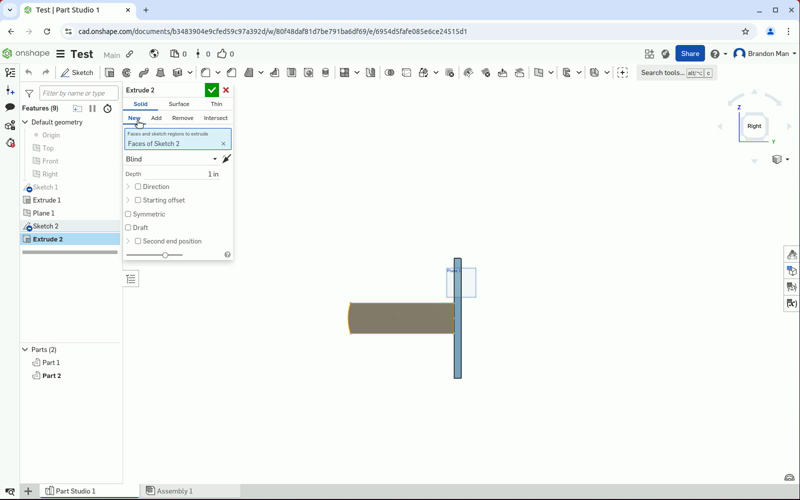
key(tab, 4)
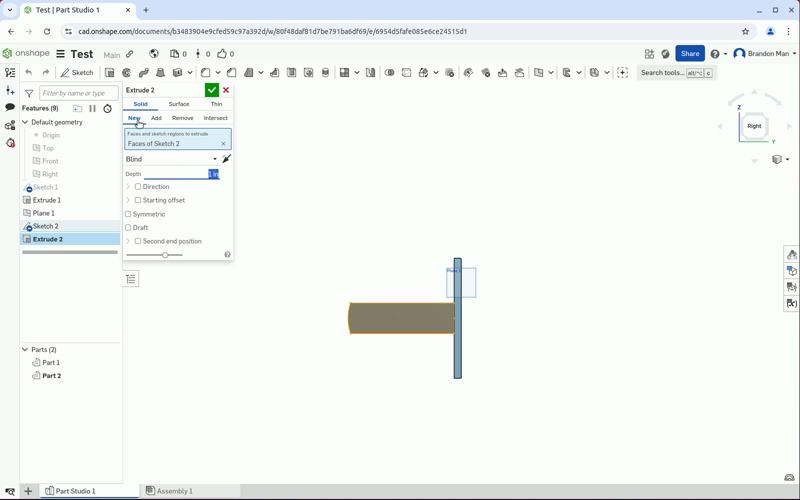
text(-0.722)
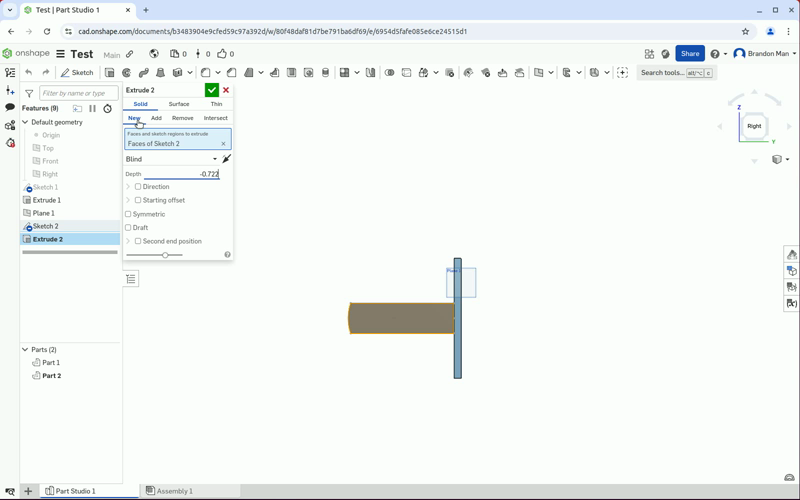
key(enter)
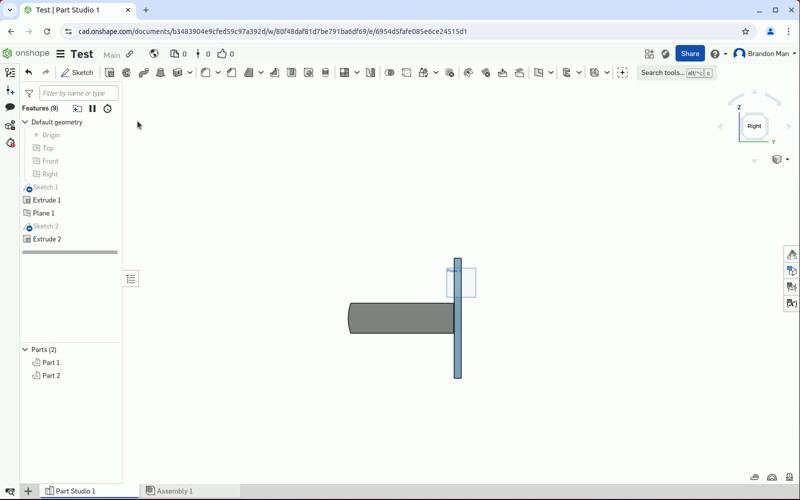
key(shift+h)
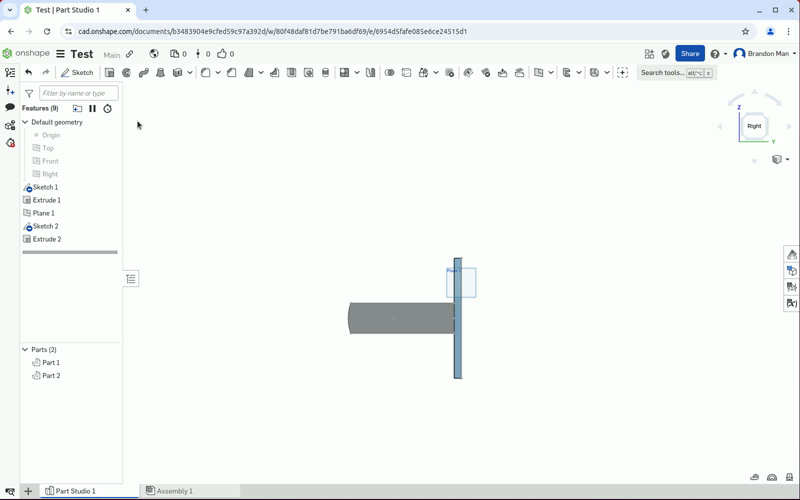
key(shift+h)
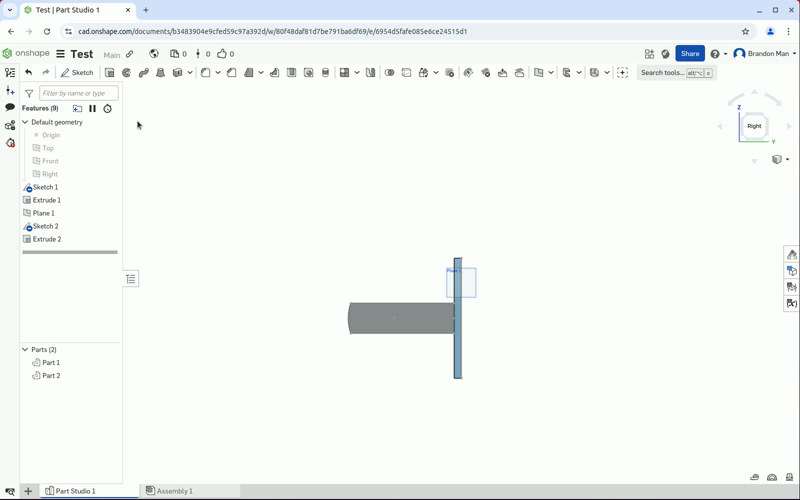
key(shift+7)
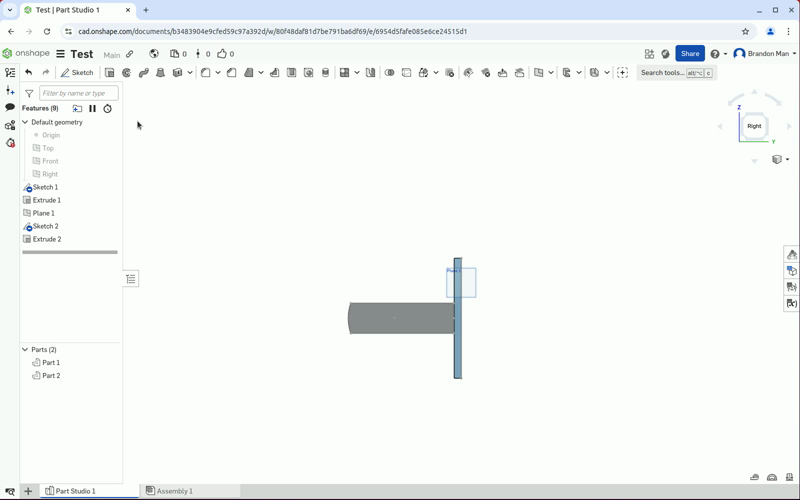
key(right, 2)
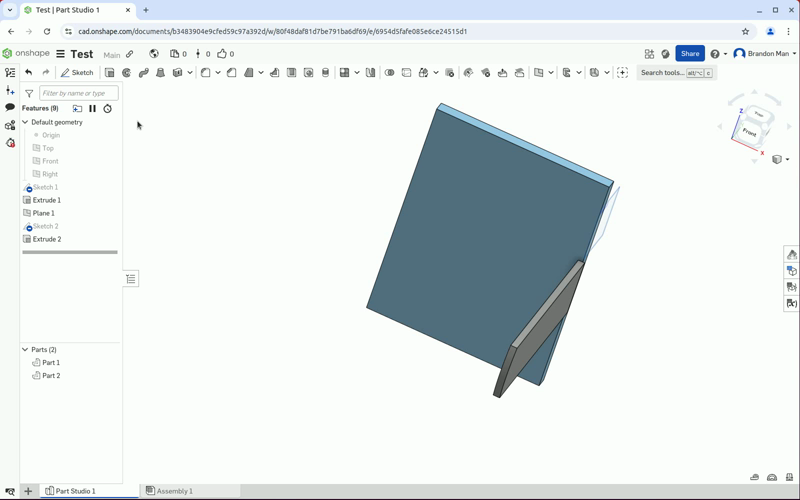
key(down, 2)
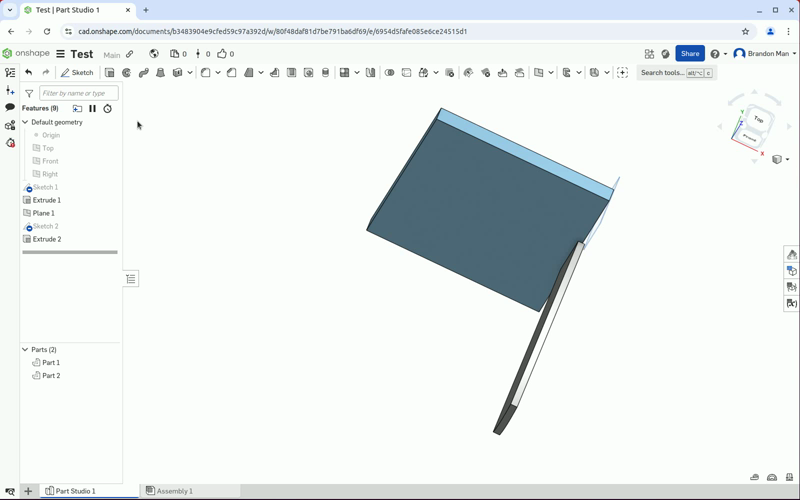
key(up, 2)
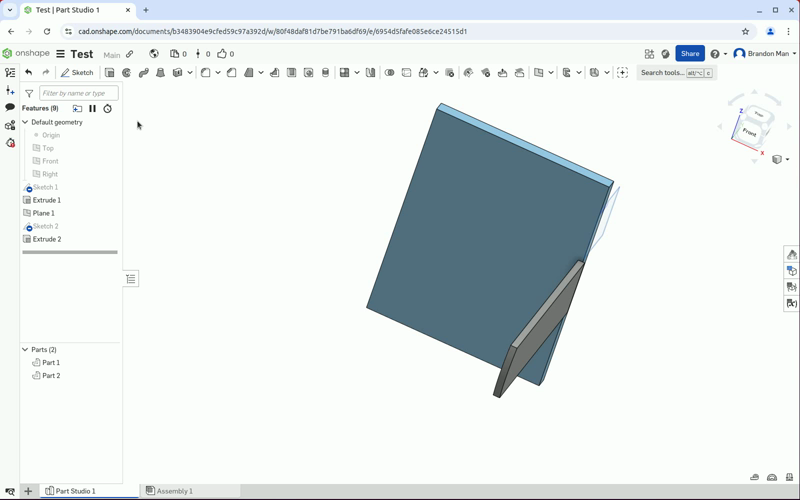
key(left, 2)
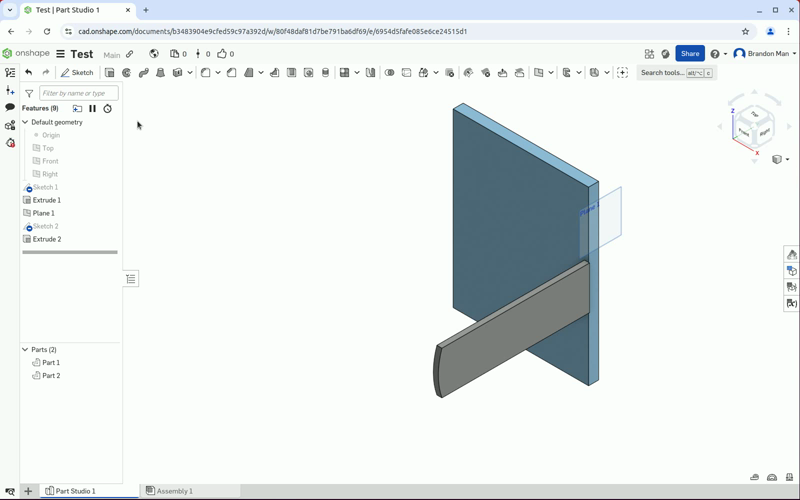
mouse_move(73, 189)
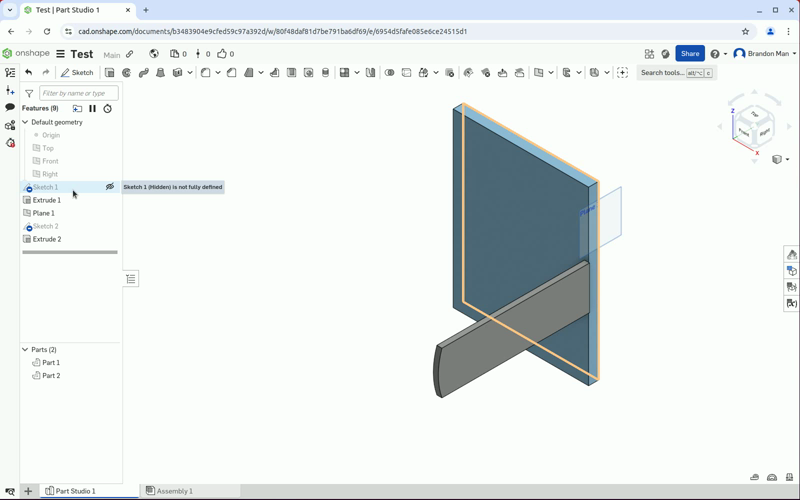
click(73, 189)